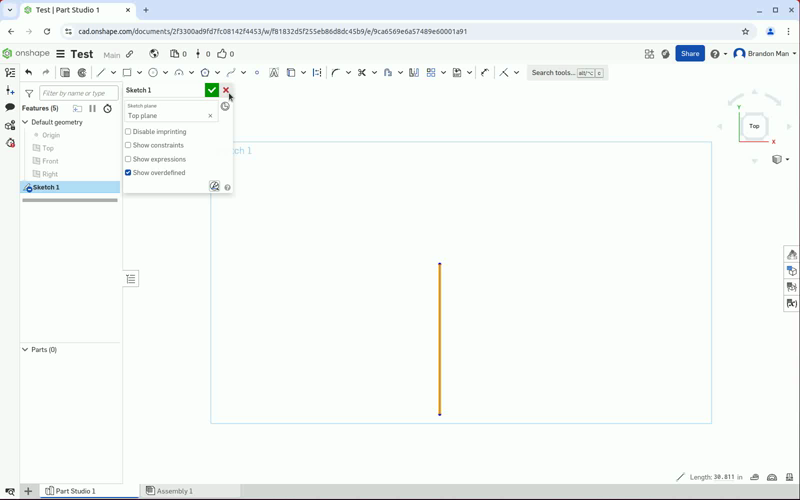
key(shift+h)
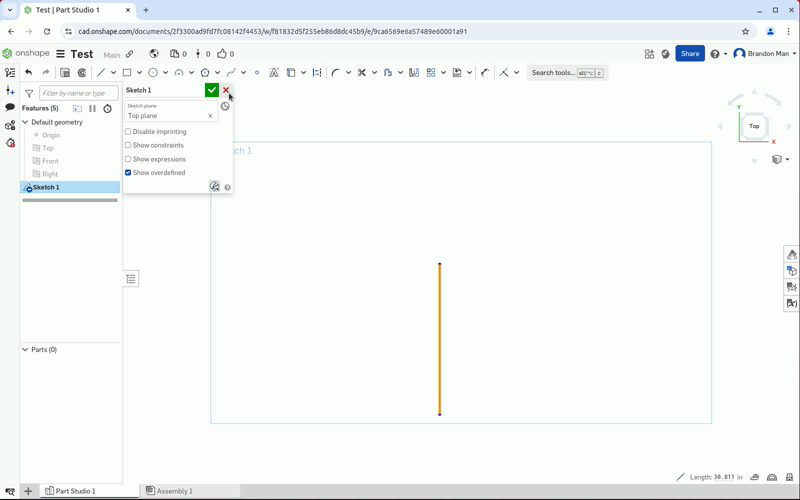
key(shift+s)
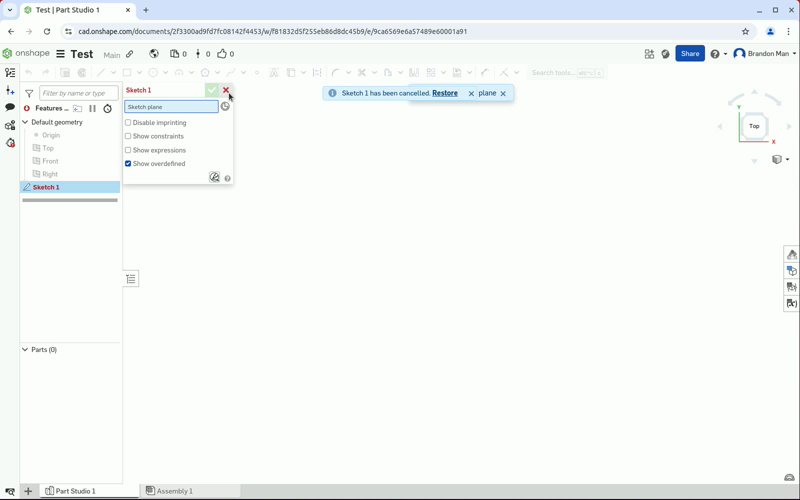
mouse_move(73, 150)
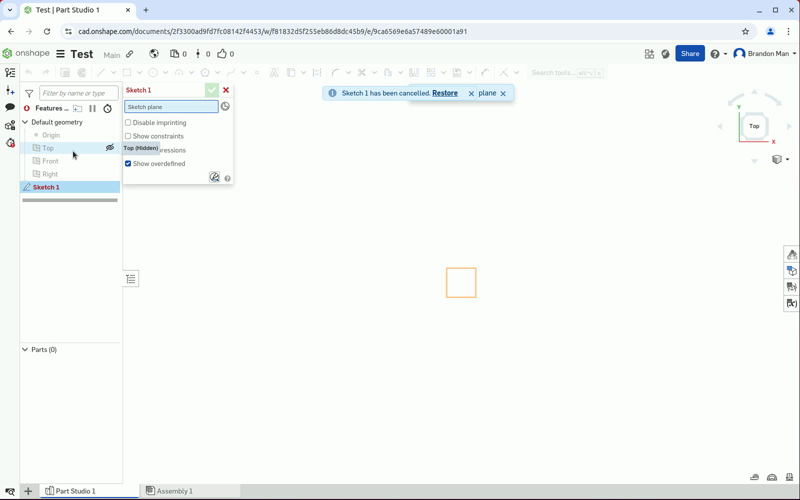
click(73, 150)
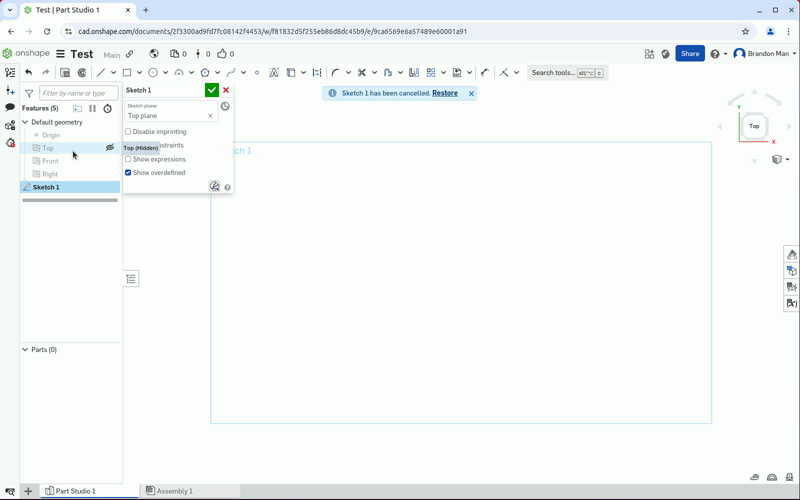
mouse_move(73, 352)
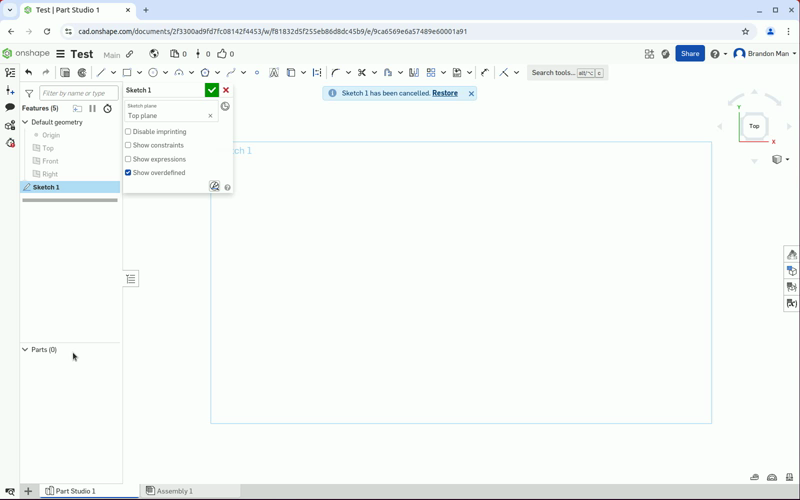
key(y)
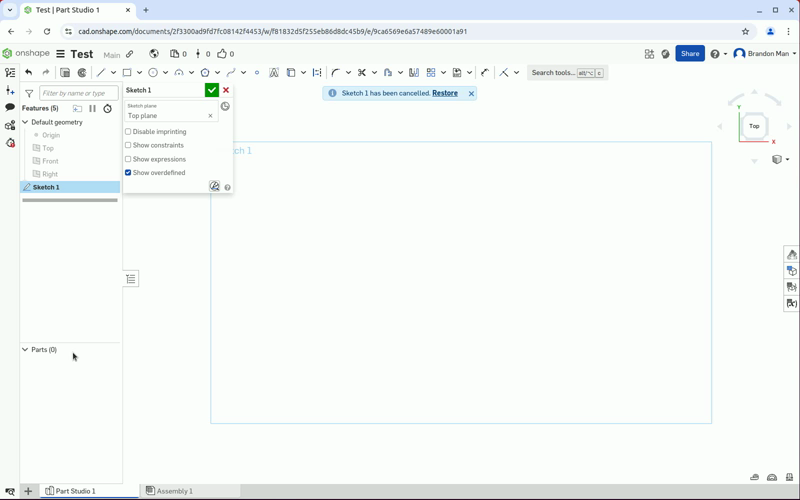
key(l)
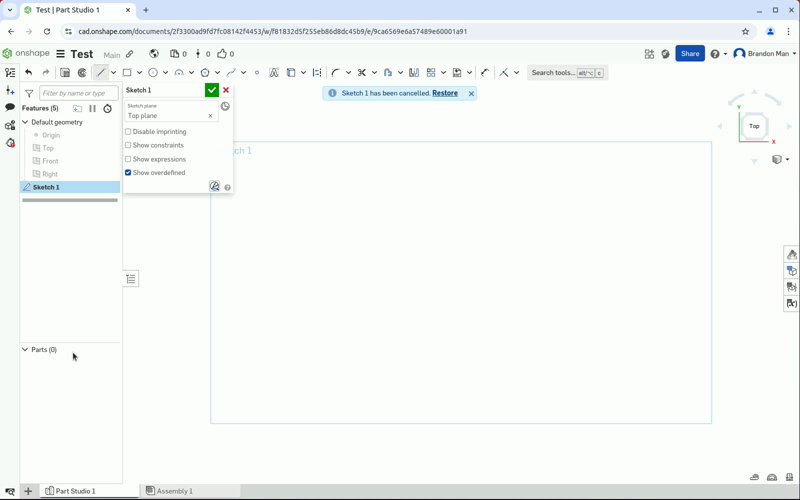
key_down(shift)
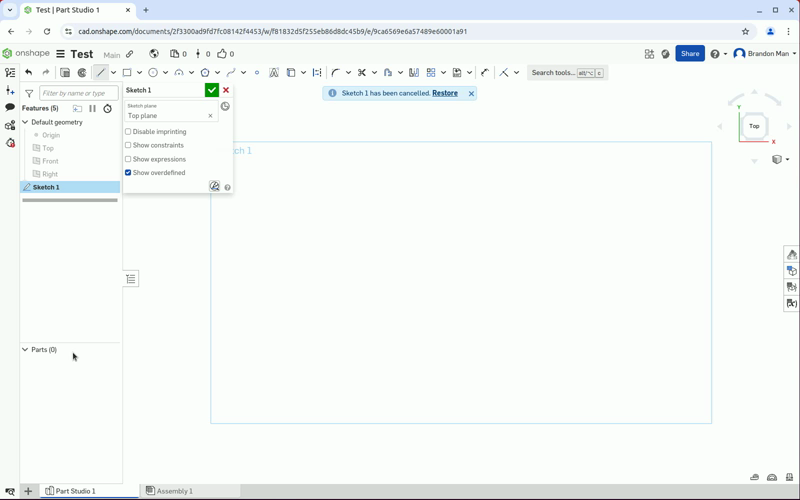
mouse_move(445, 359)
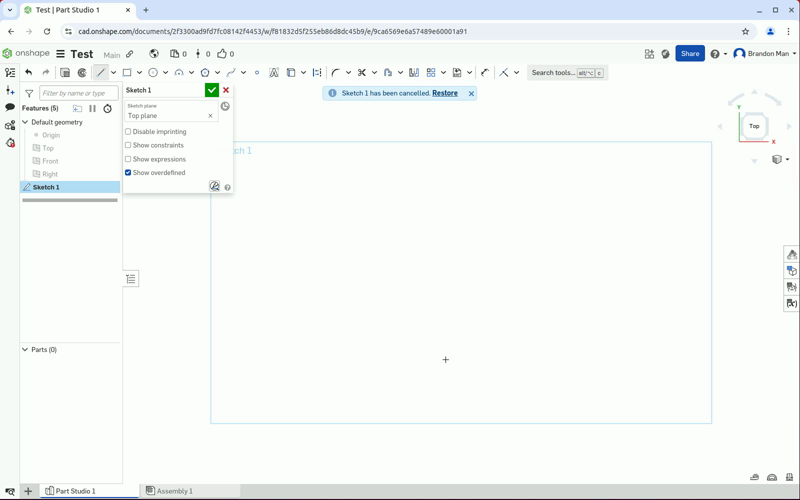
click(445, 359)
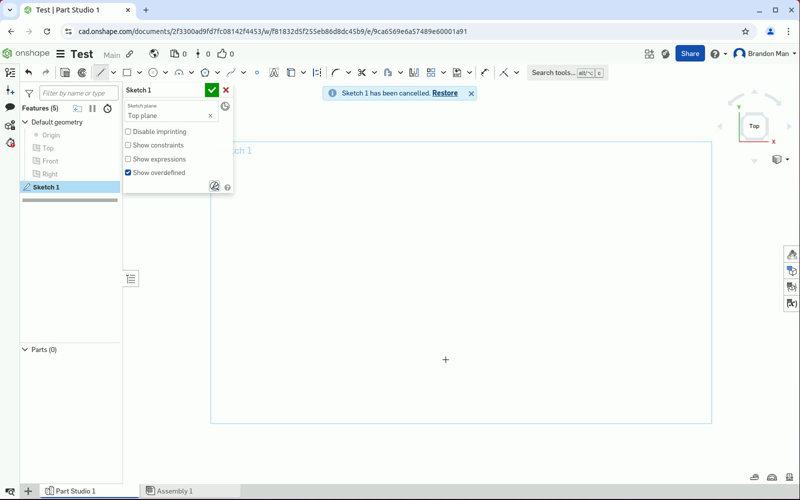
key_up(shift)
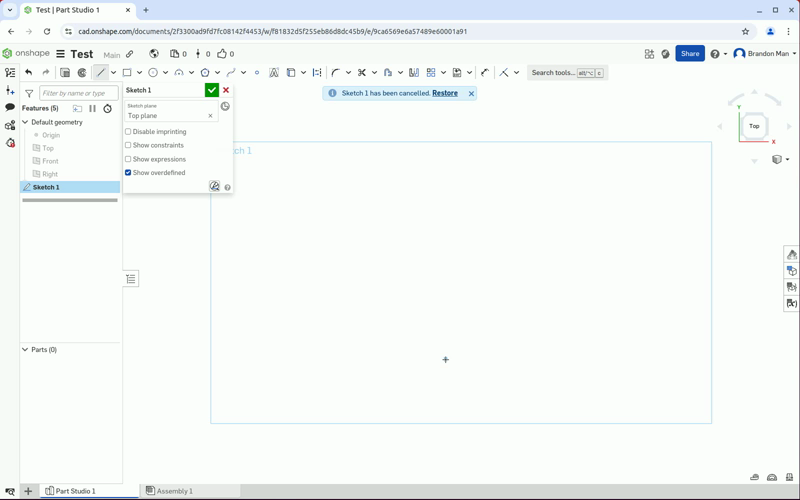
key_down(shift)
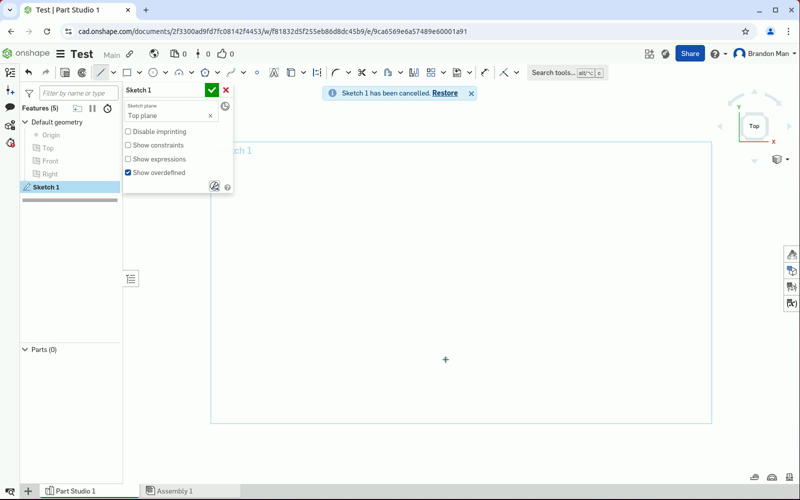
mouse_move(475, 359)
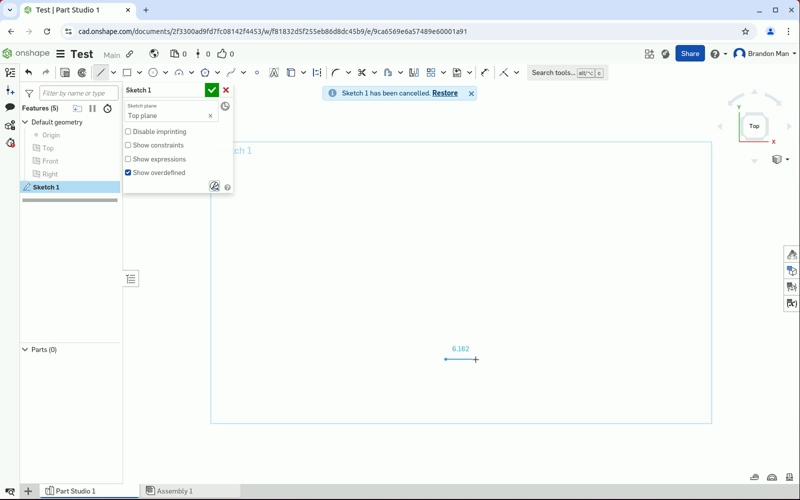
mouse_move(476, 359)
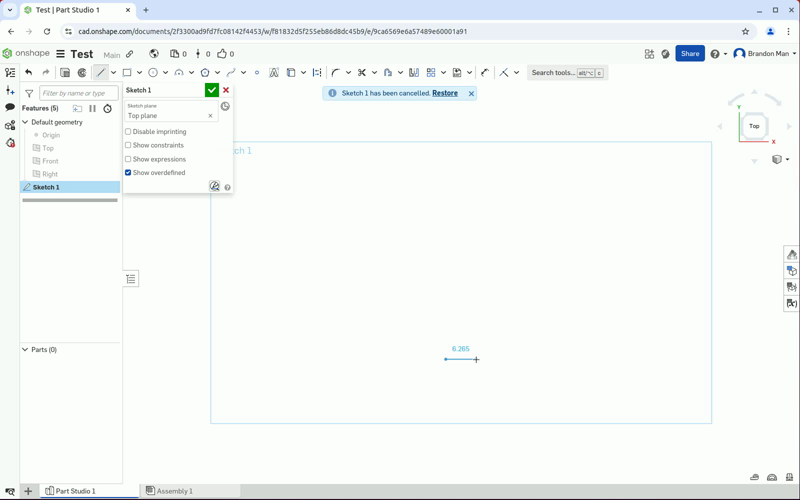
click(476, 359)
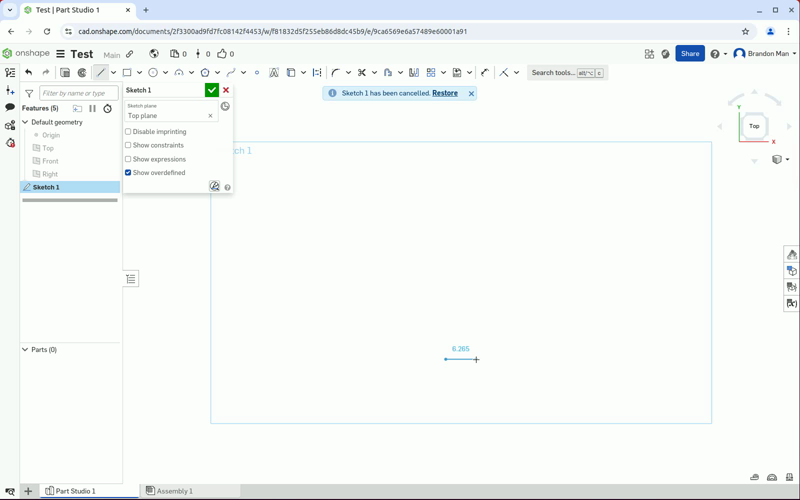
key_up(shift)
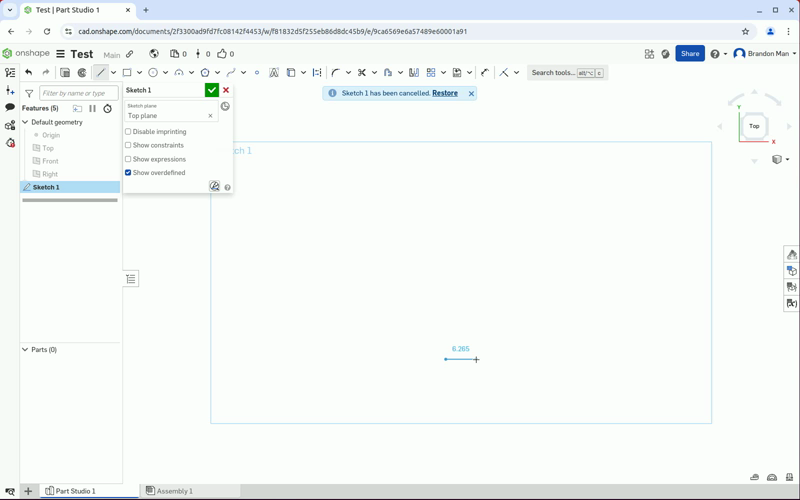
key_down(shift)
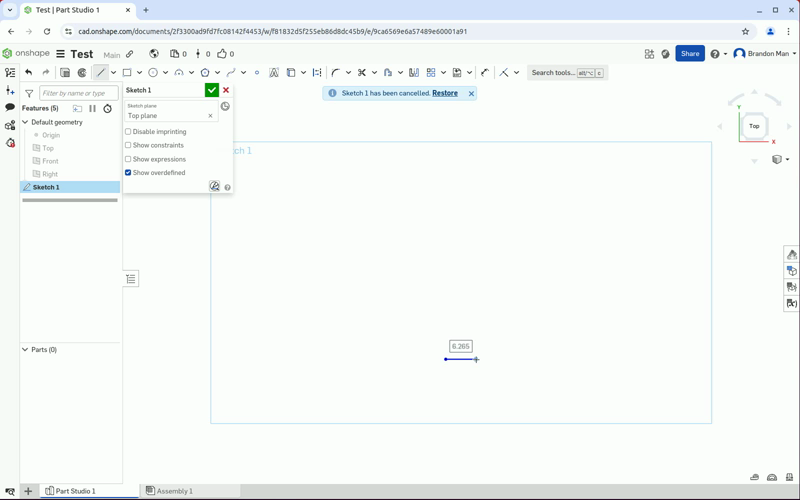
mouse_move(476, 231)
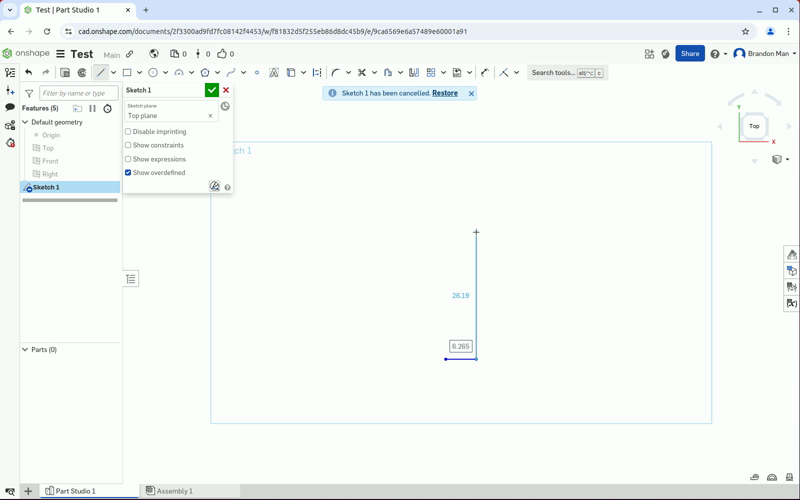
click(476, 231)
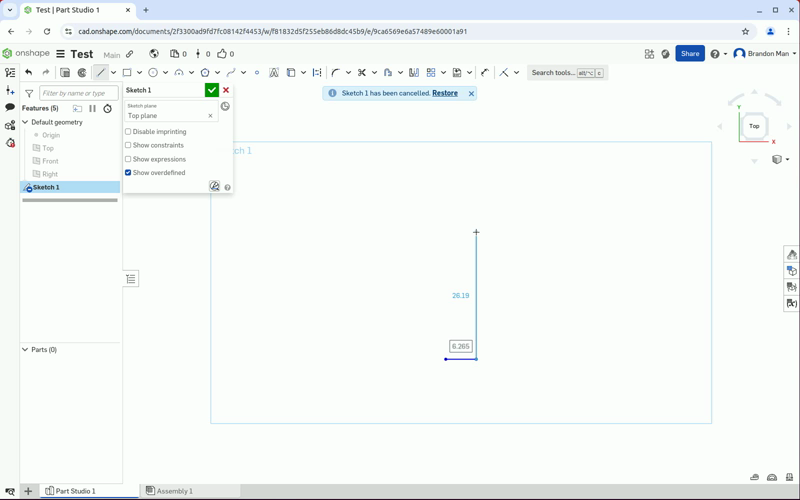
key_up(shift)
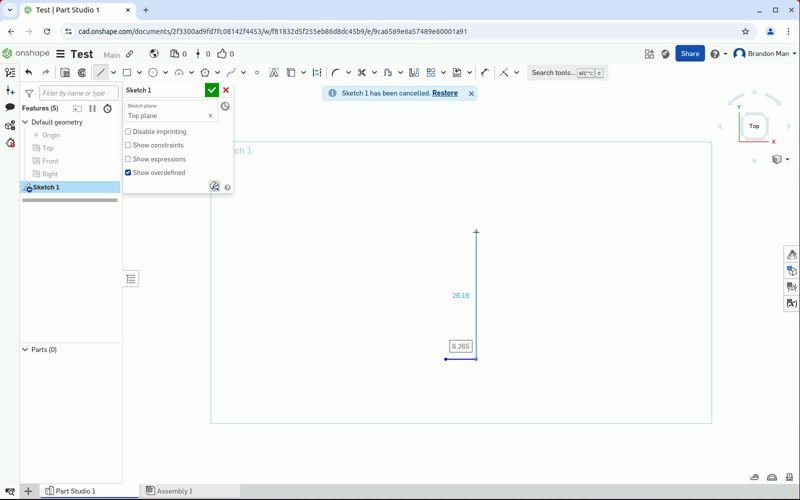
key_down(shift)
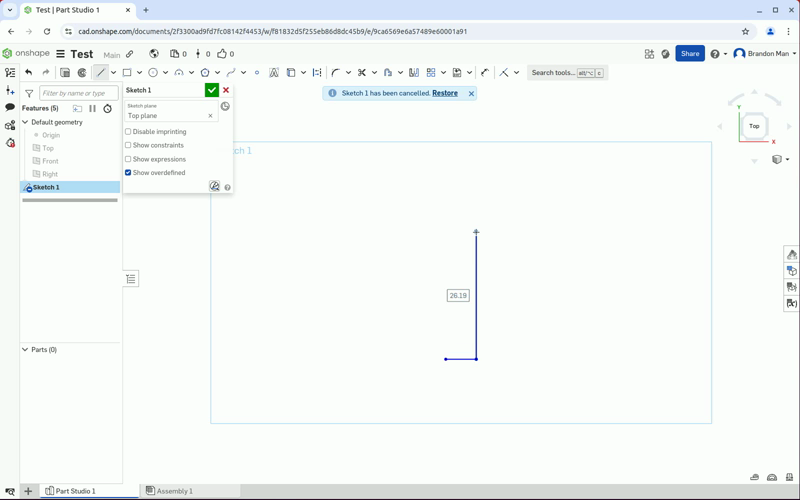
mouse_move(506, 231)
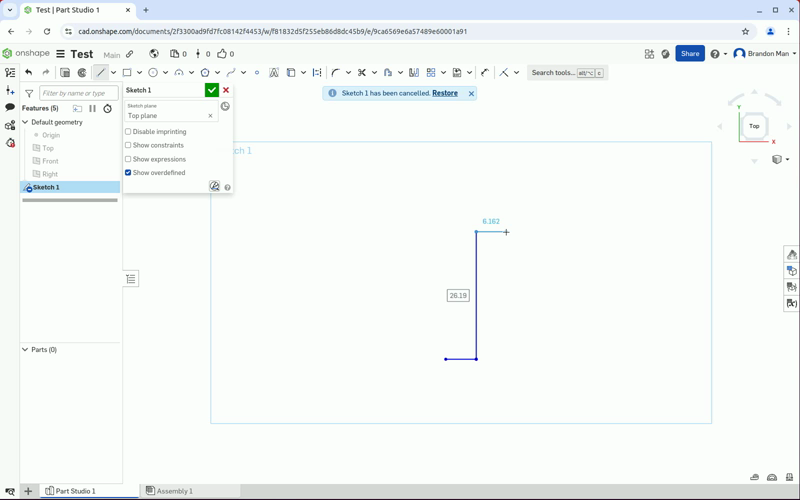
mouse_move(476, 206)
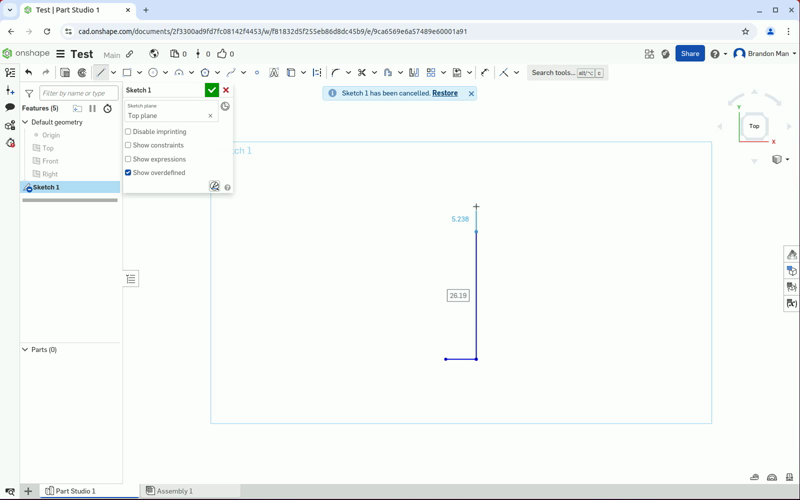
click(476, 206)
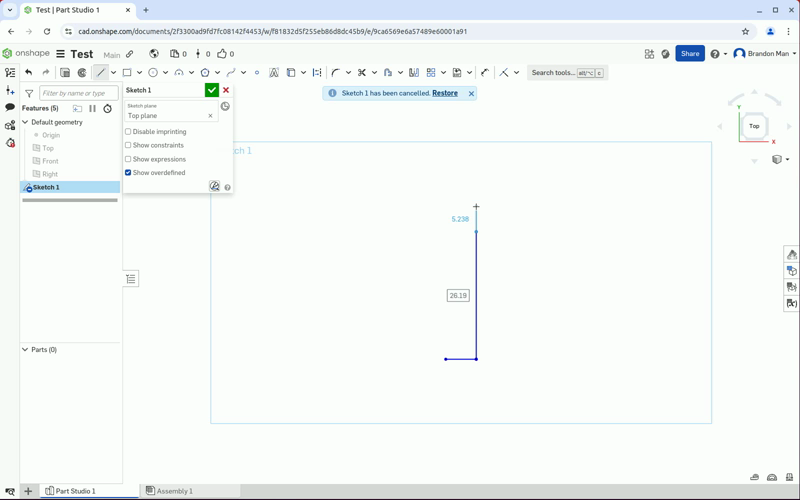
key_up(shift)
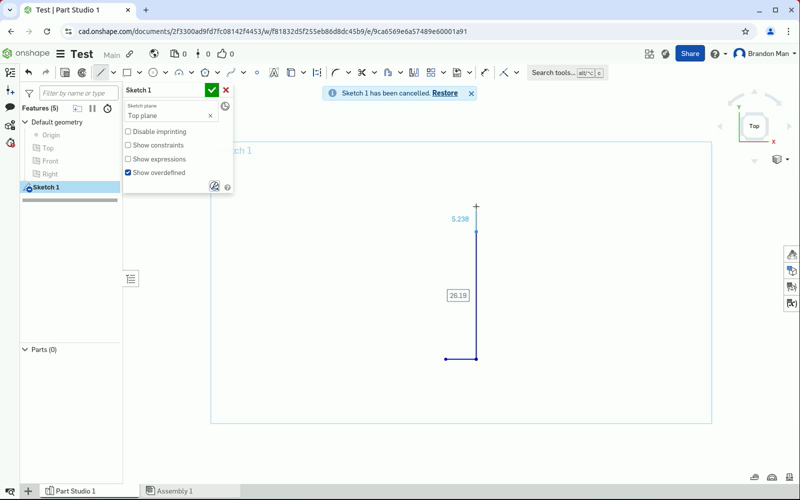
key_down(shift)
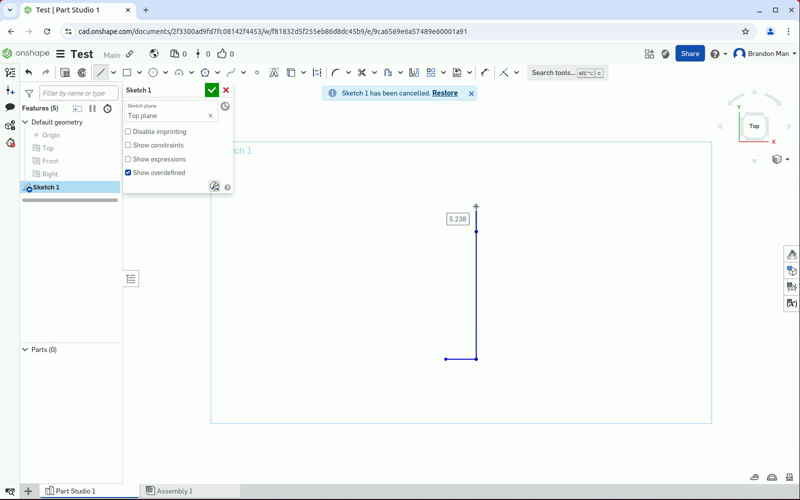
mouse_move(506, 206)
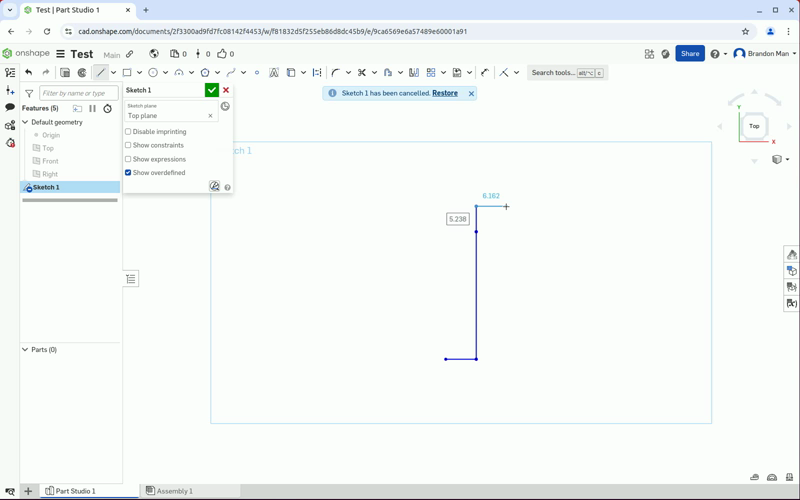
mouse_move(445, 206)
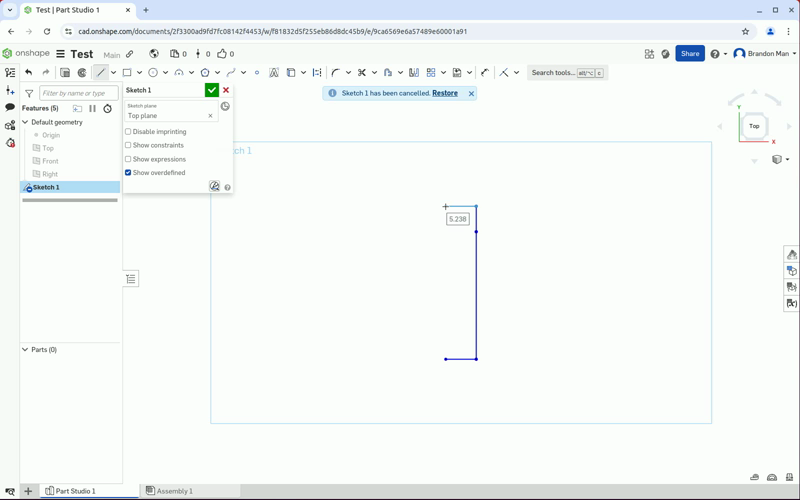
click(445, 206)
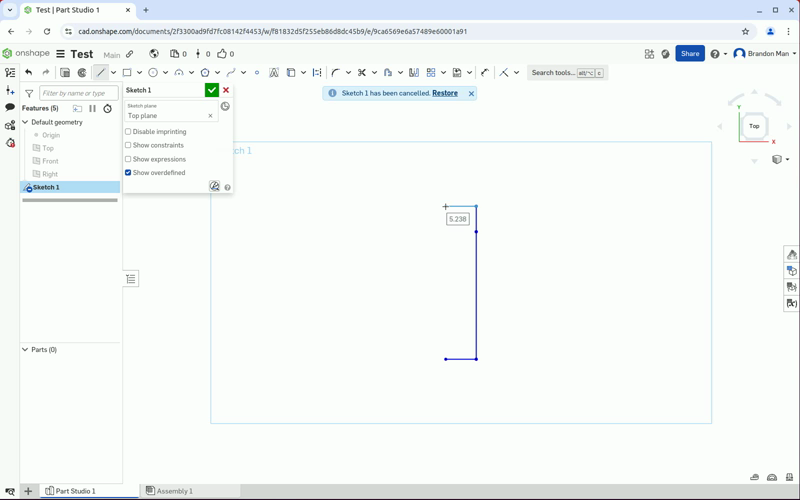
key_up(shift)
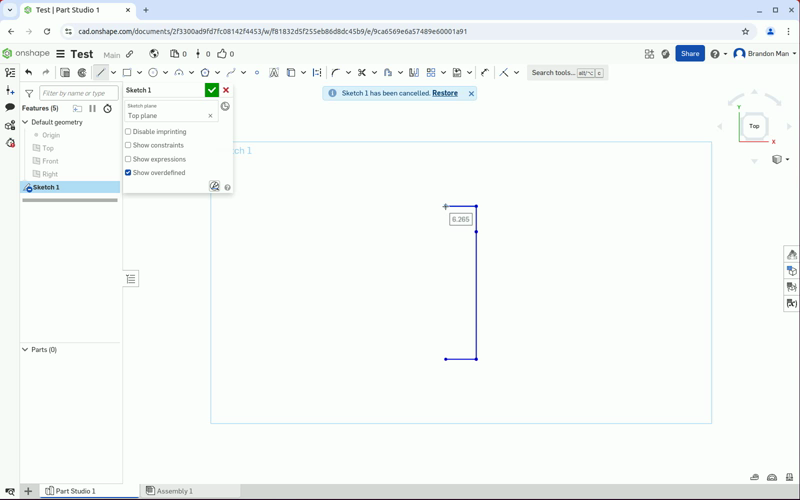
key_down(shift)
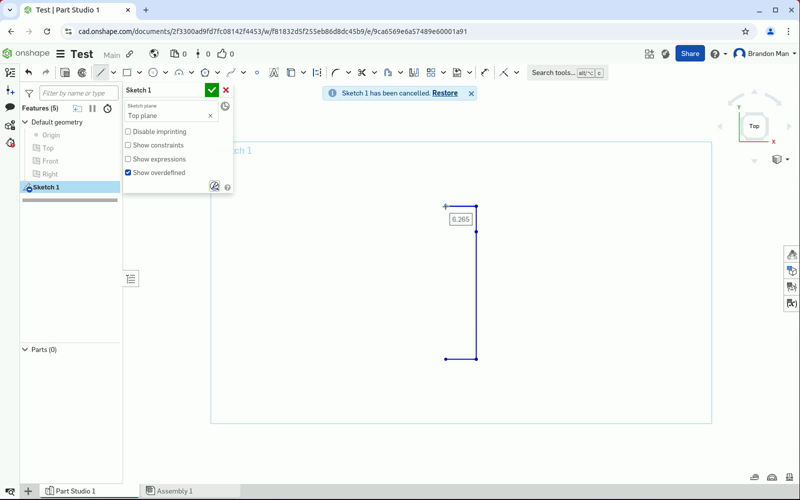
mouse_move(445, 359)
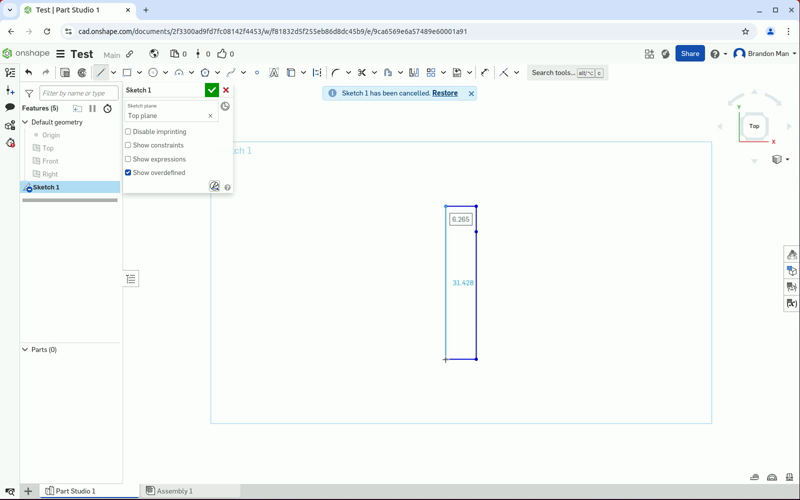
key_up(shift)
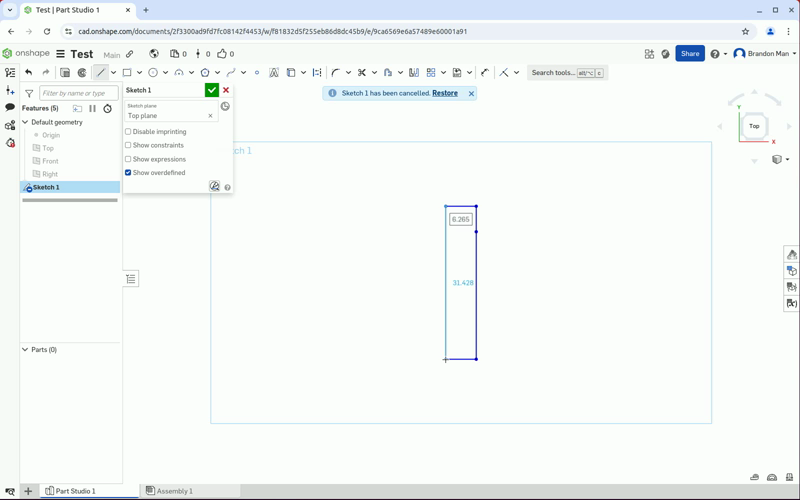
click(445, 359)
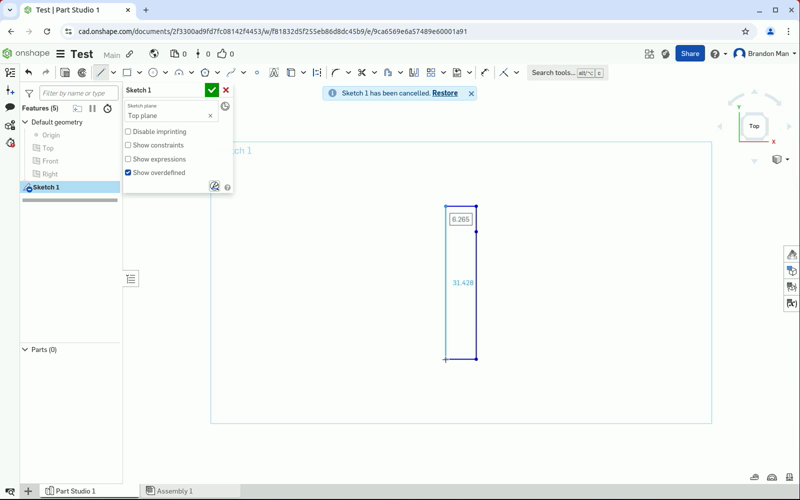
key(esc)
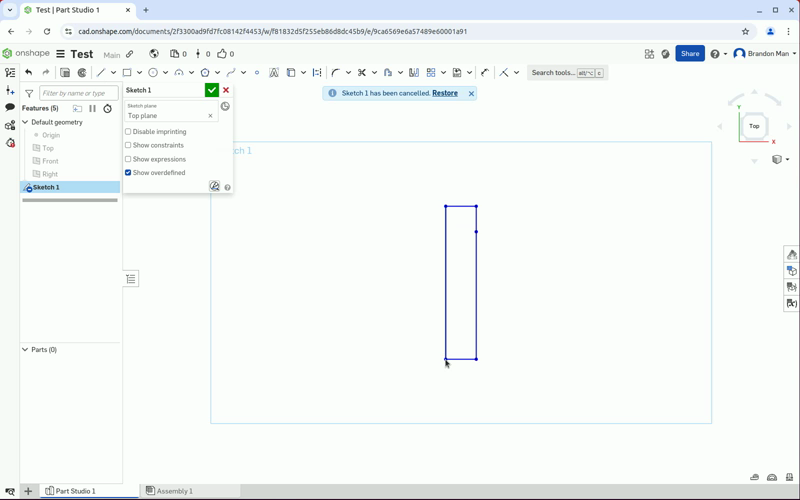
mouse_move(468, 244)
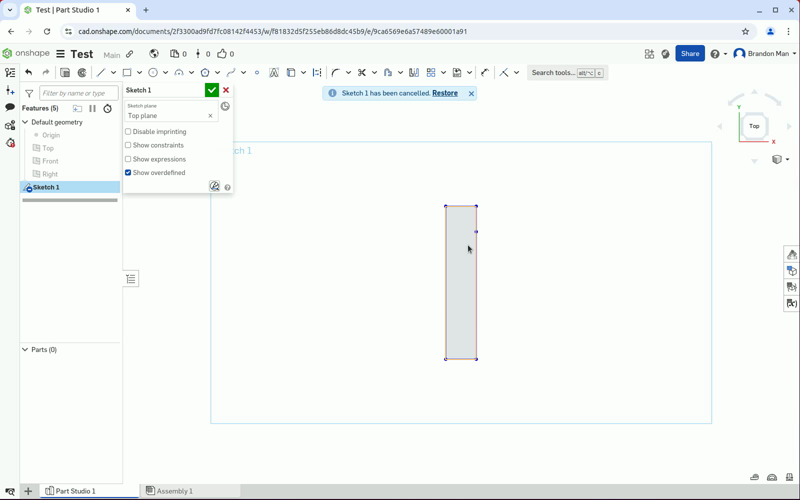
click(468, 244)
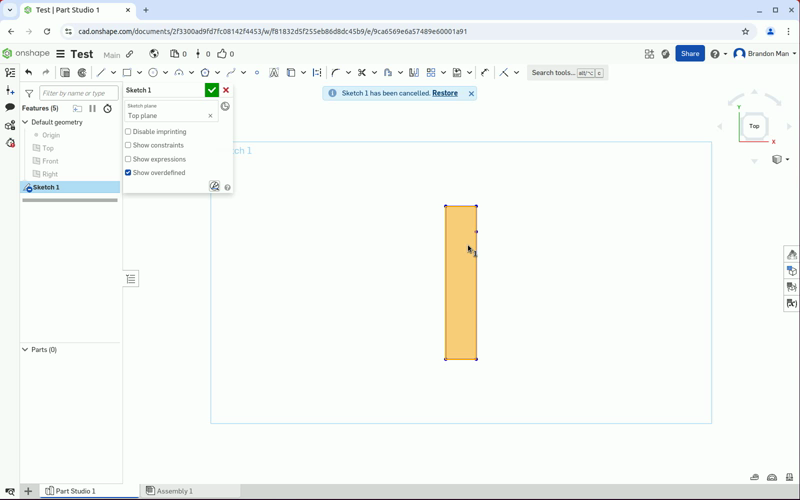
mouse_move(73, 352)
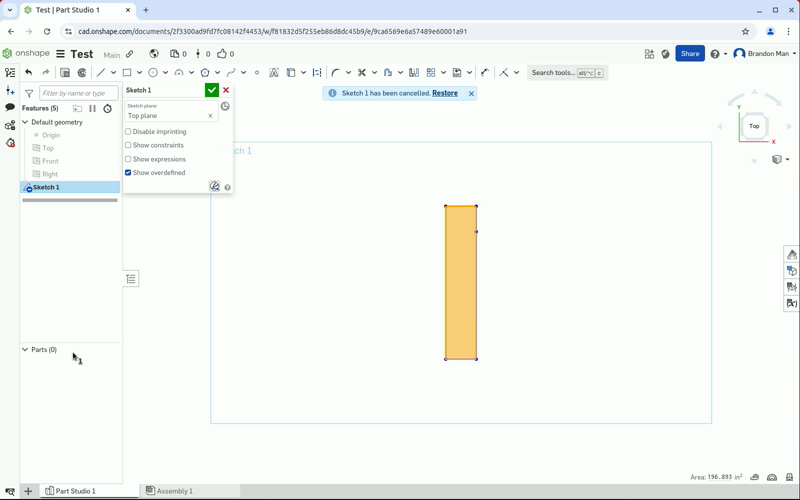
key(shift+y)
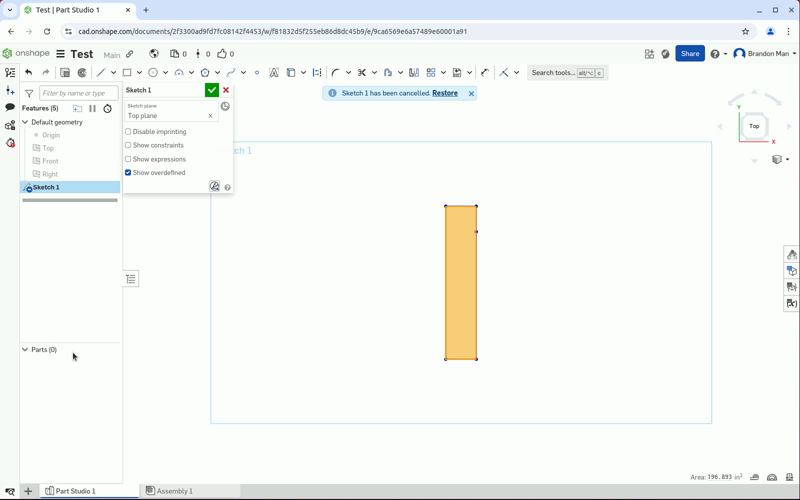
key(shift+e)
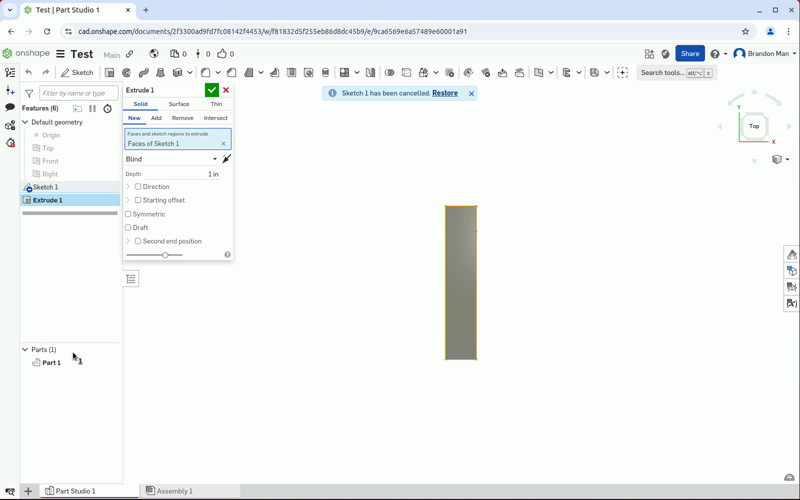
mouse_move(143, 106)
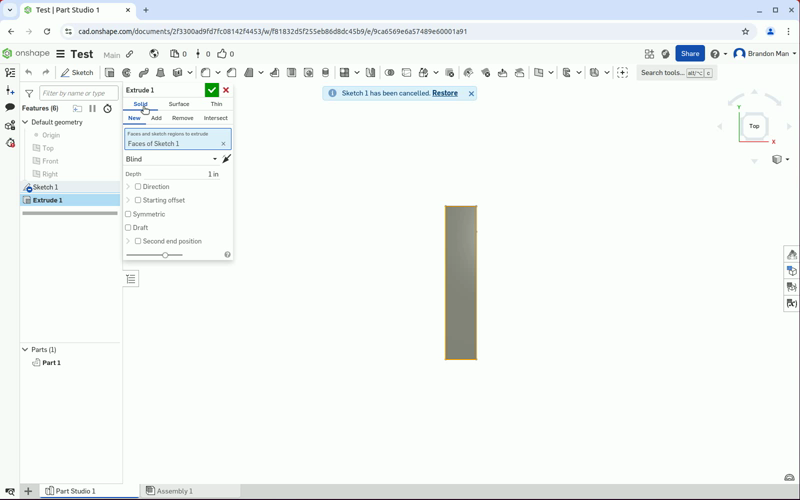
click(143, 106)
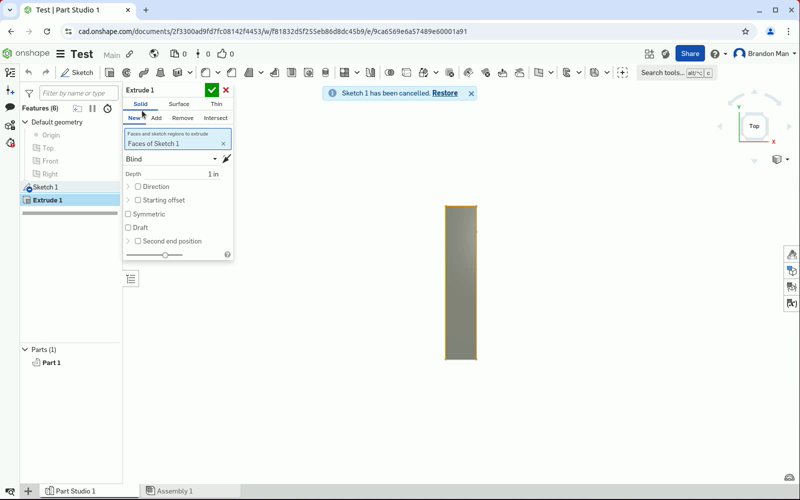
mouse_move(137, 120)
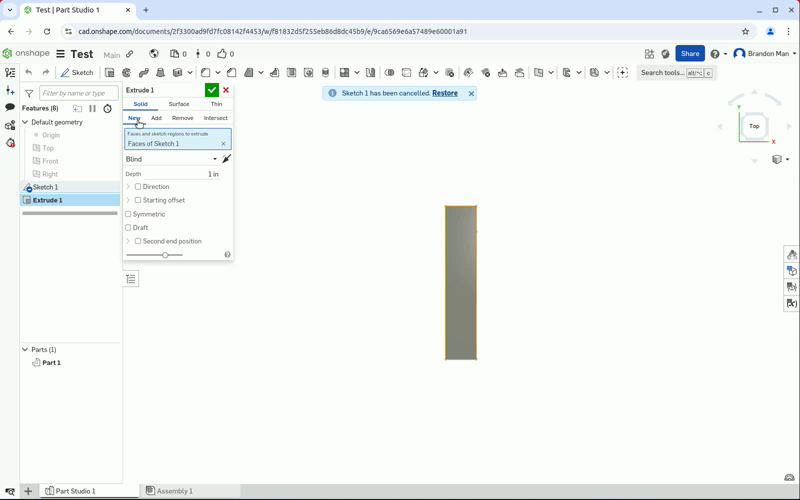
click(137, 120)
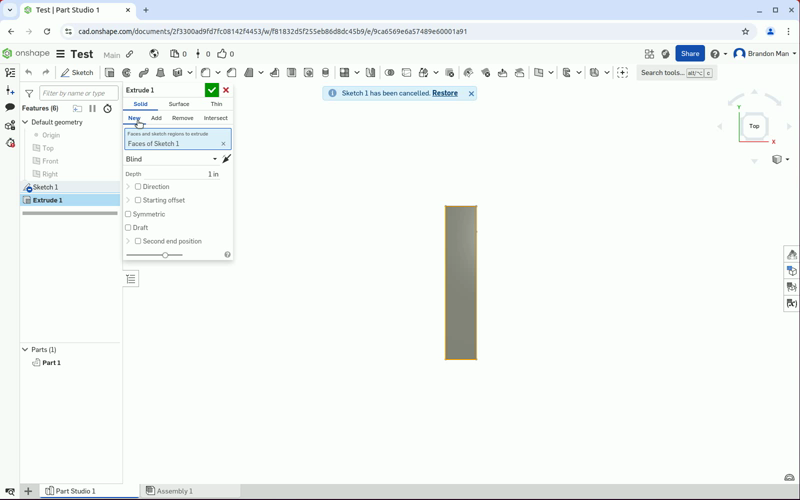
key(tab, 4)
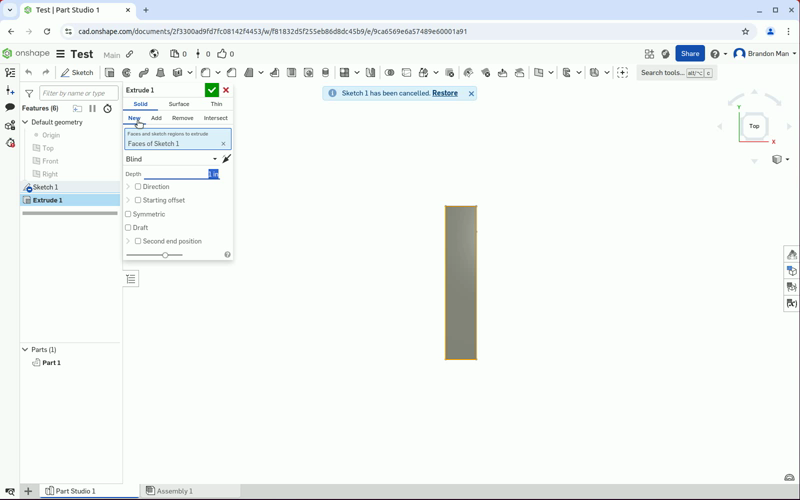
text(23.108)
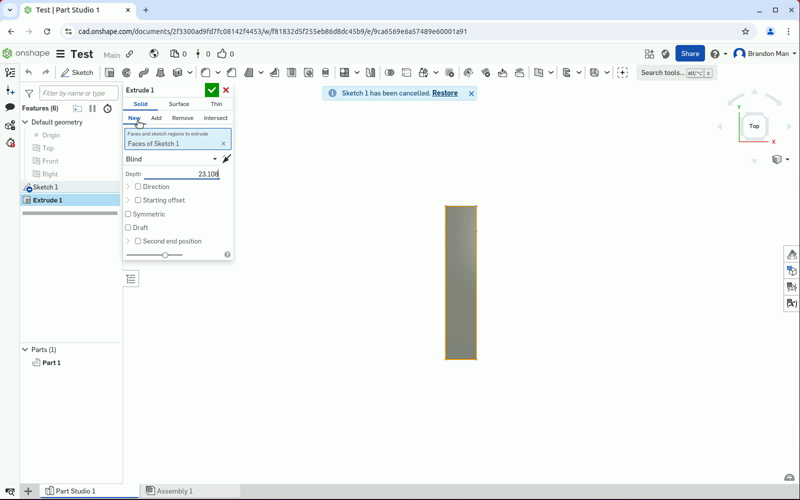
key(enter)
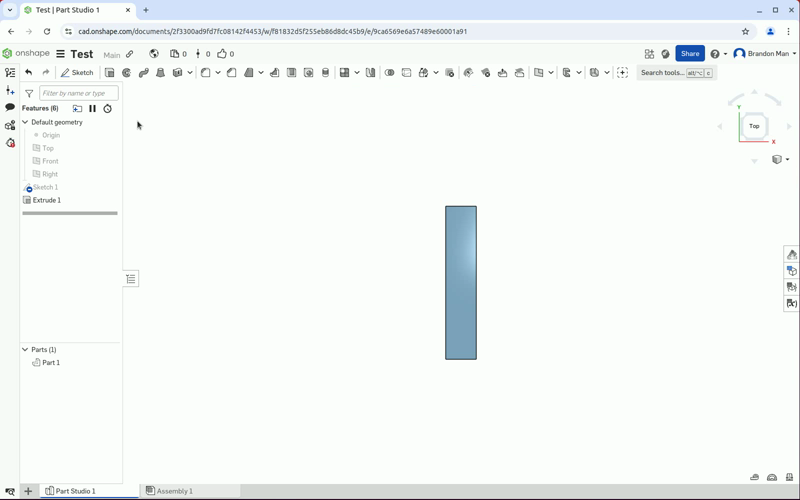
key(shift+h)
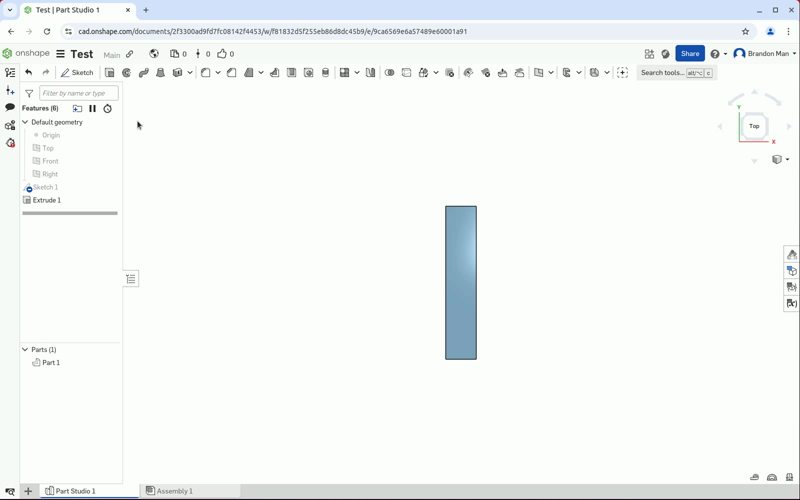
key(shift+h)
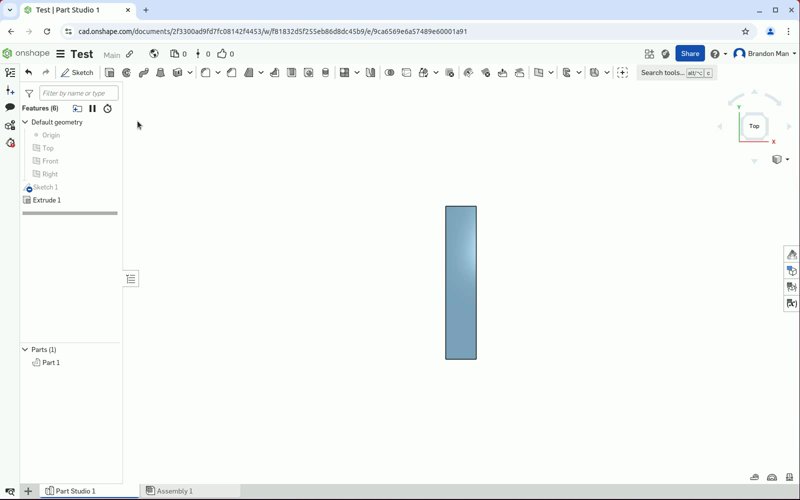
mouse_move(73, 189)
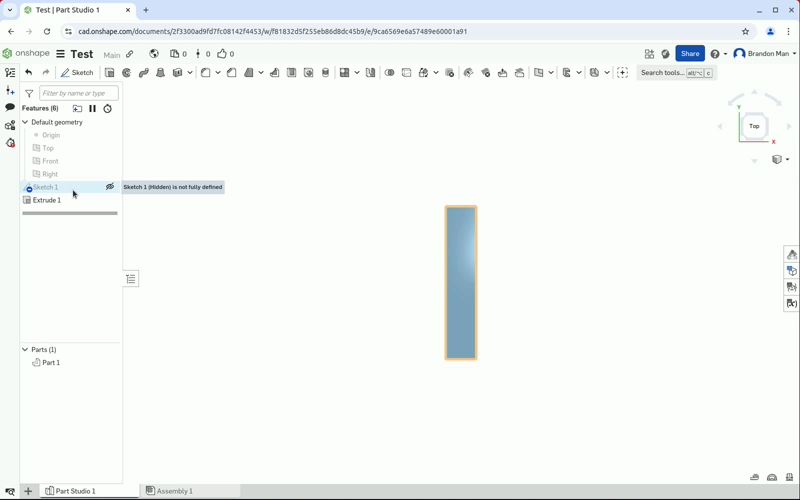
click(73, 189)
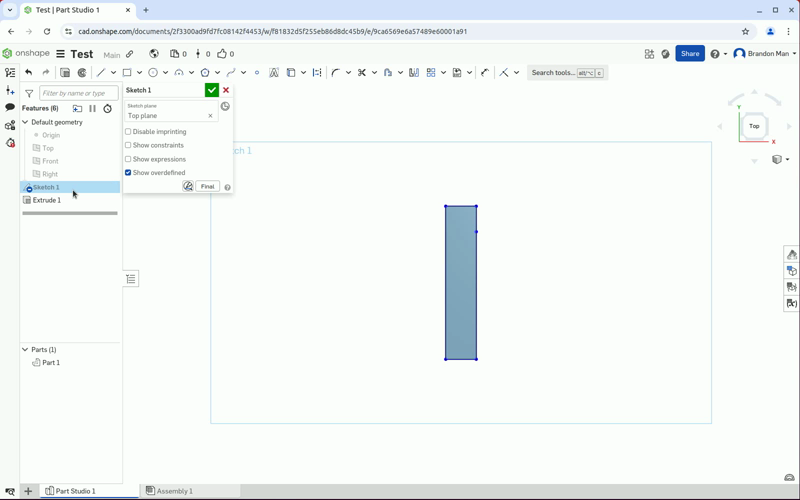
mouse_move(229, 92)
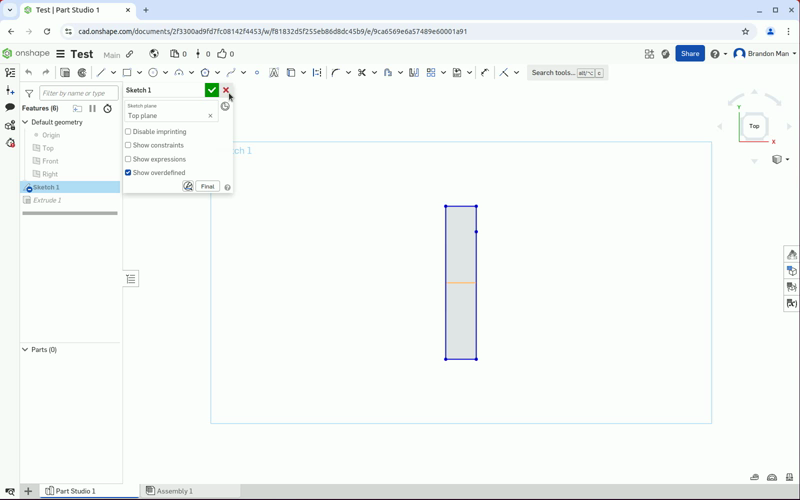
click(229, 92)
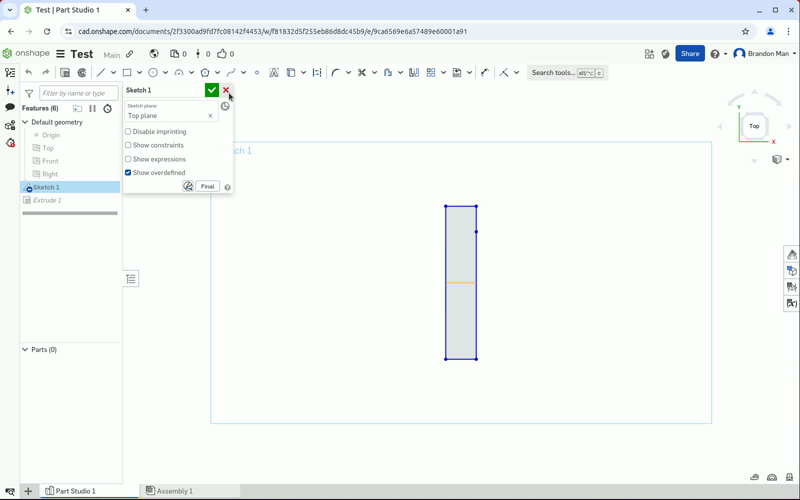
key(shift+s)
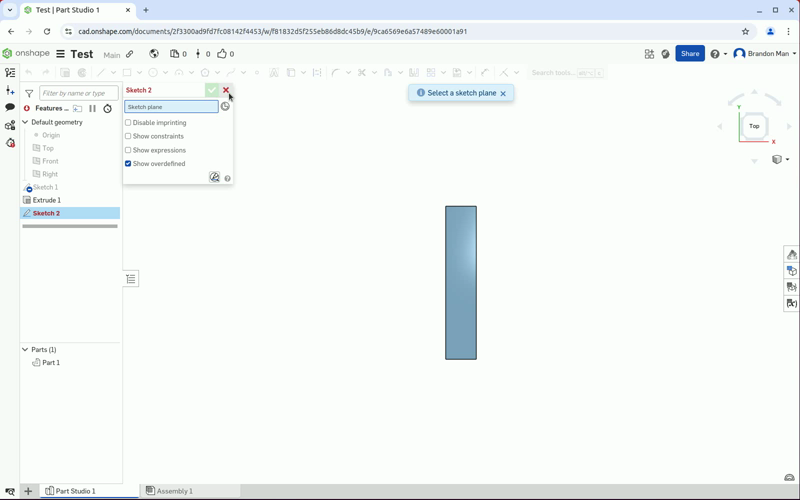
mouse_move(73, 150)
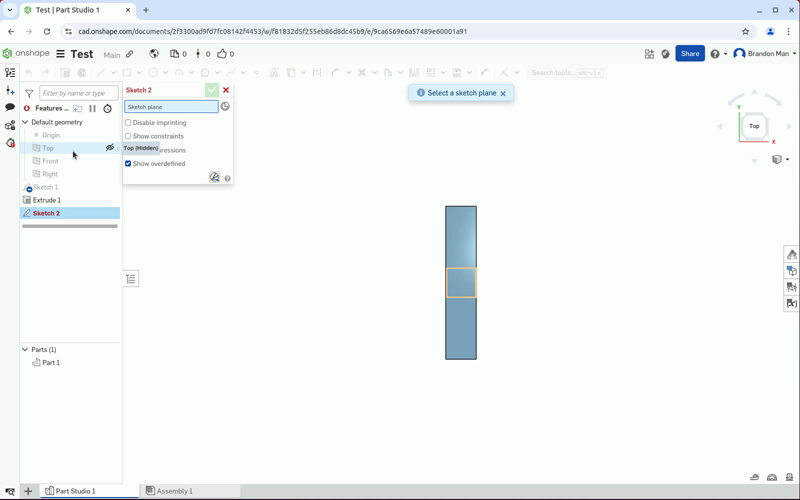
click(73, 150)
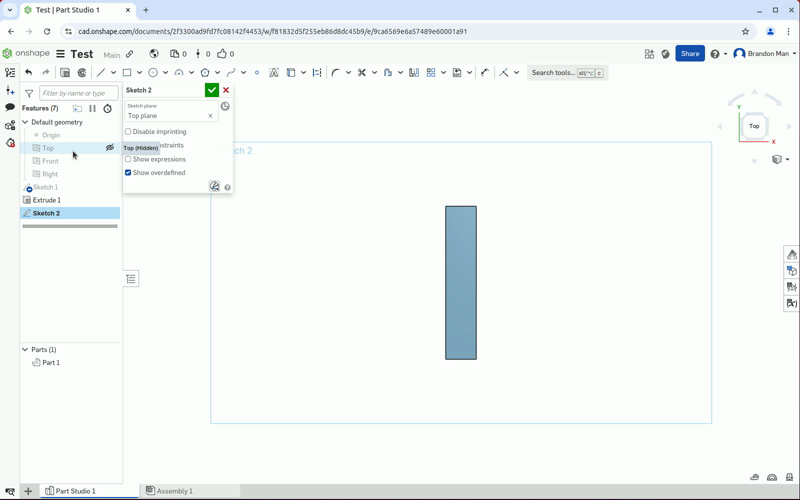
mouse_move(73, 352)
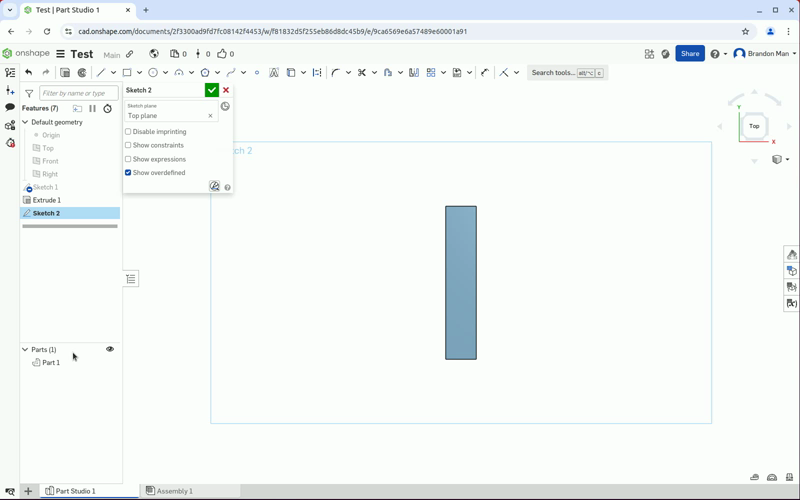
key(y)
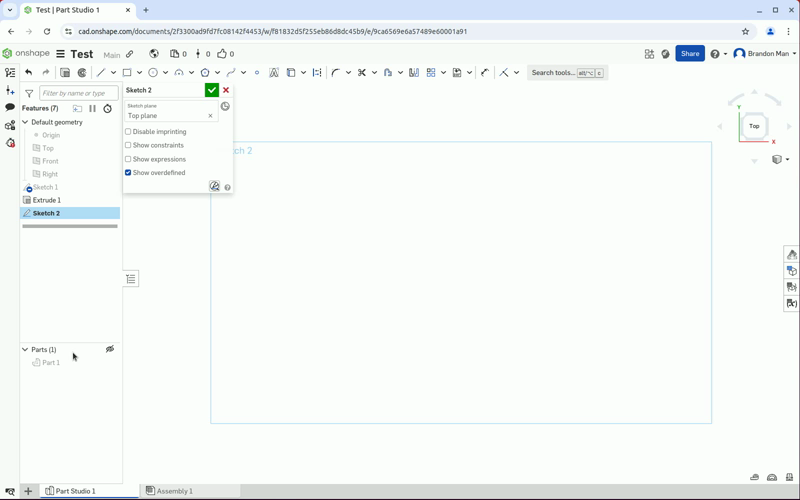
key(l)
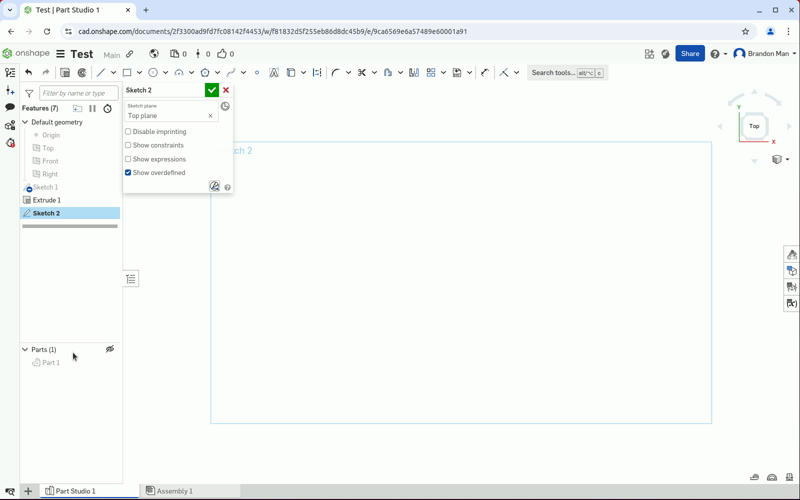
key_down(shift)
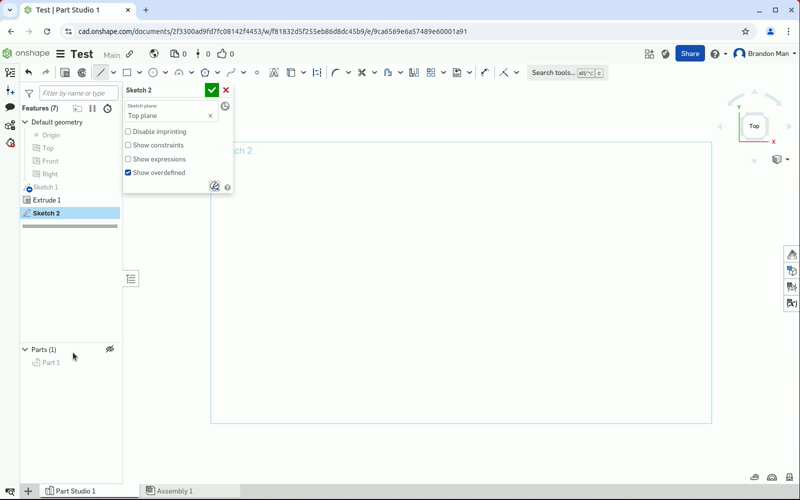
mouse_move(476, 231)
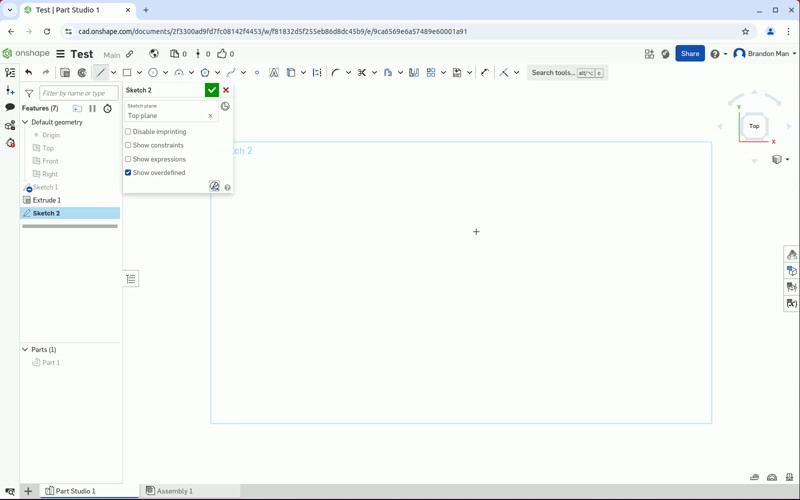
click(476, 231)
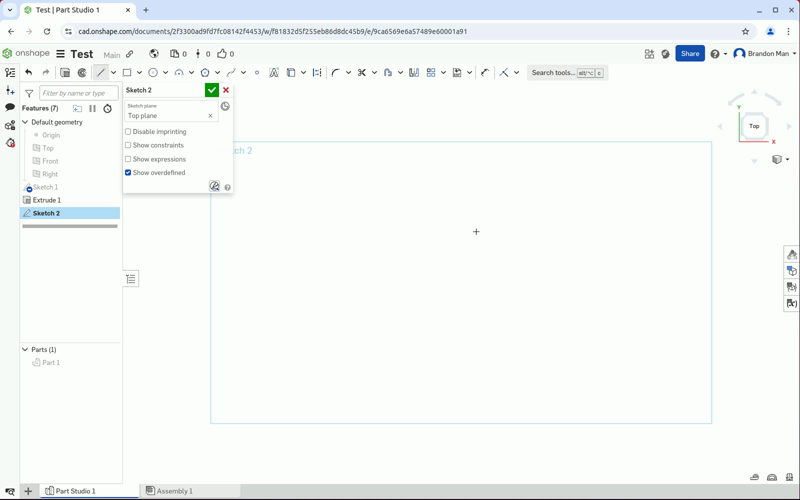
key_up(shift)
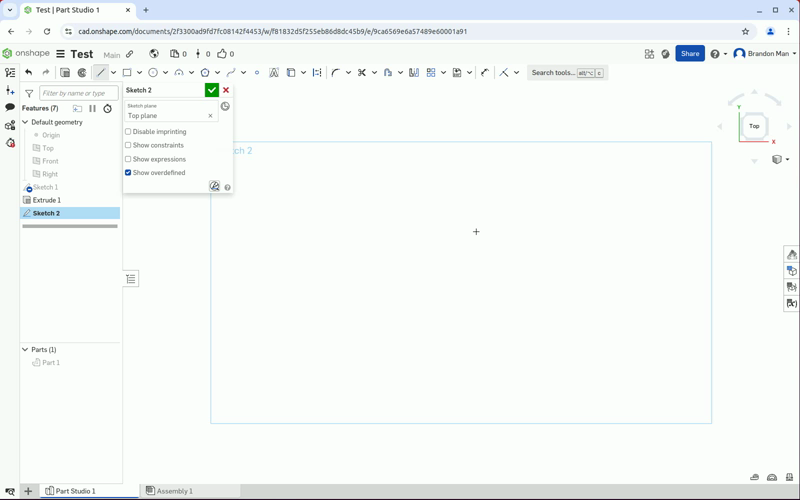
key_down(shift)
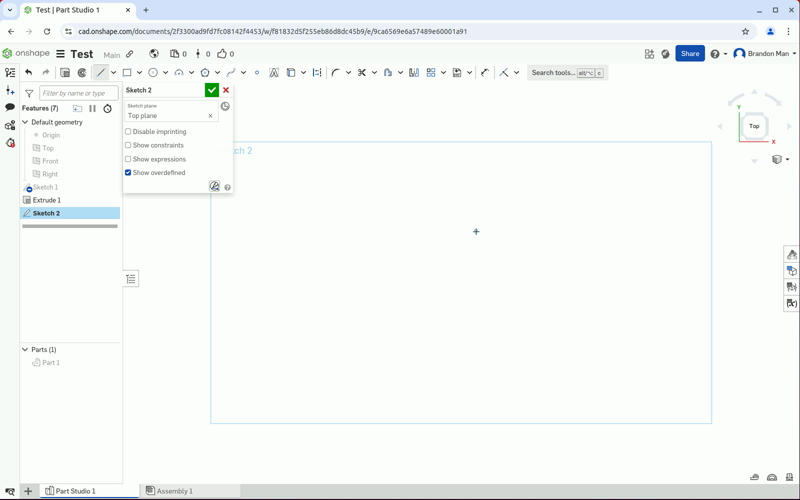
mouse_move(506, 231)
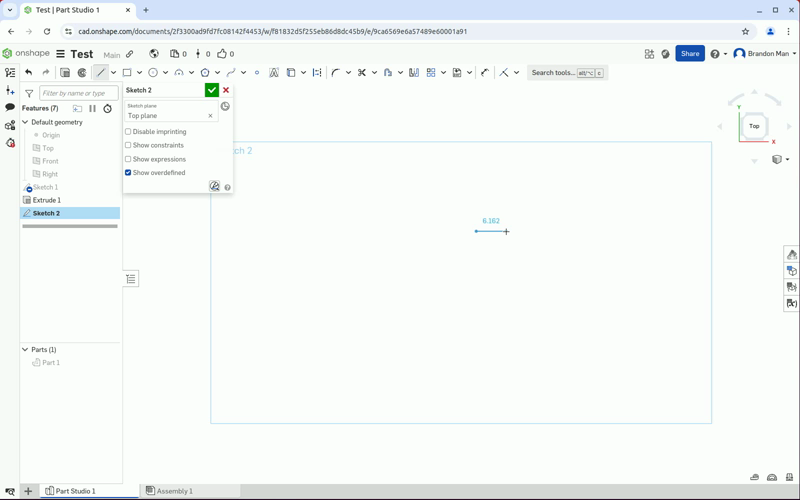
mouse_move(515, 231)
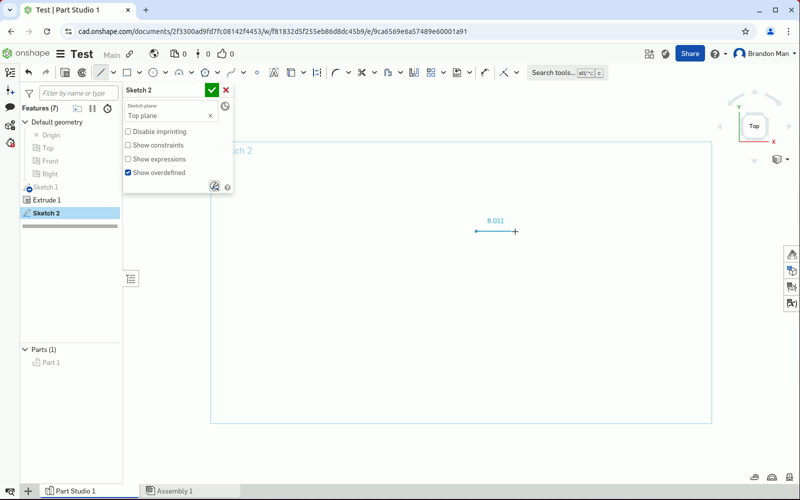
click(515, 231)
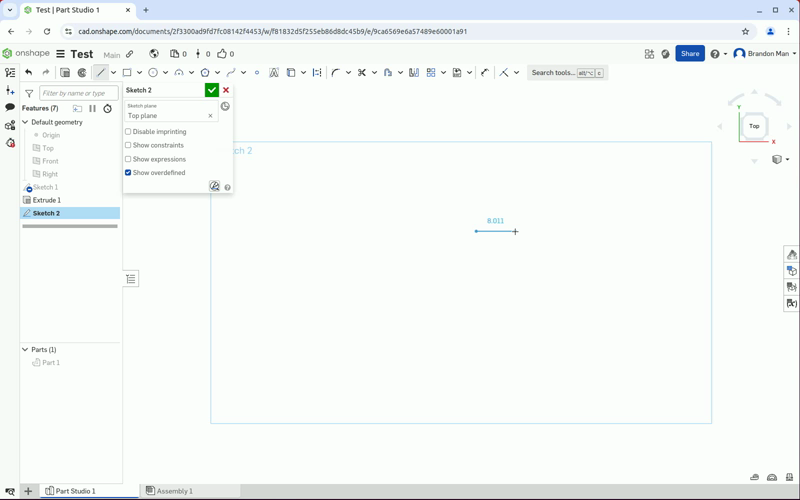
key_up(shift)
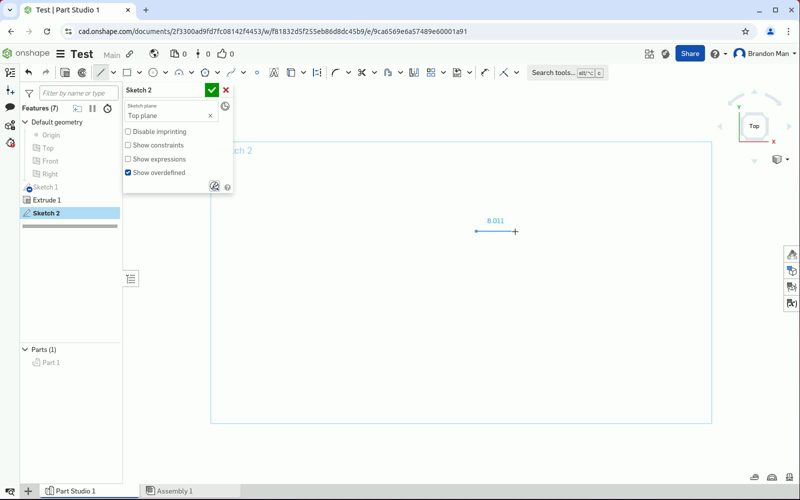
key(esc)
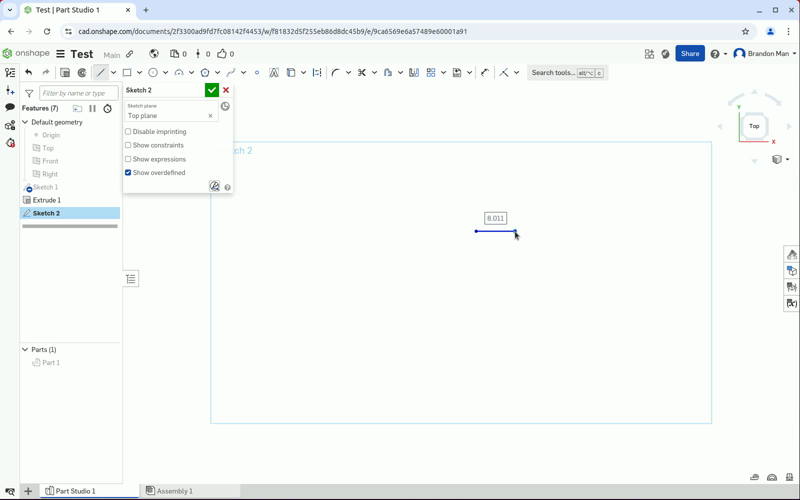
key(a)
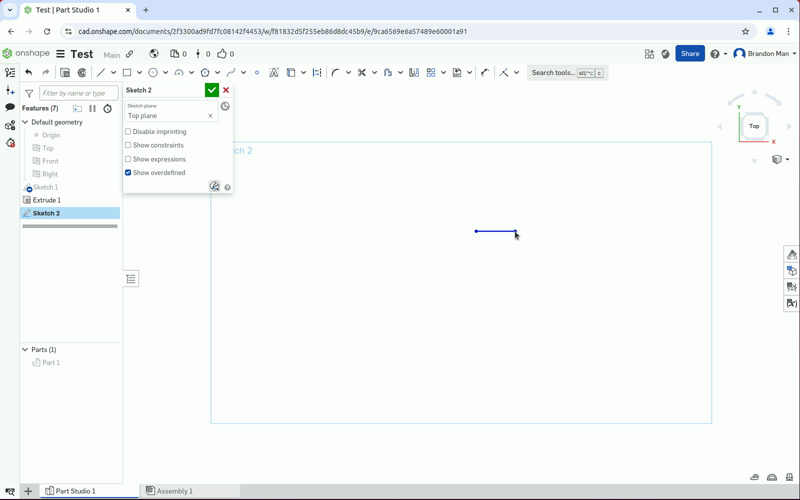
mouse_move(515, 231)
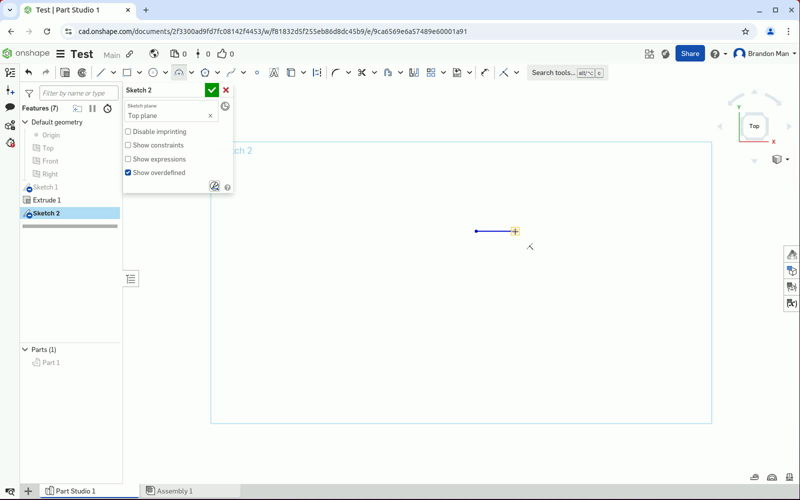
click(515, 231)
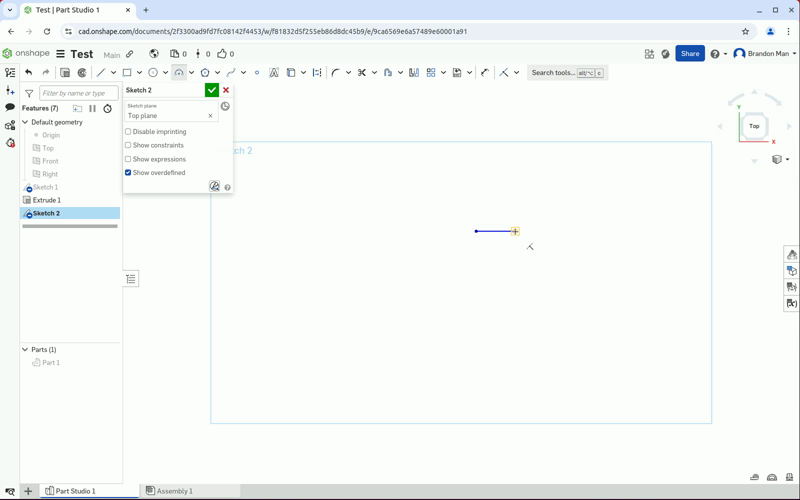
key_down(shift)
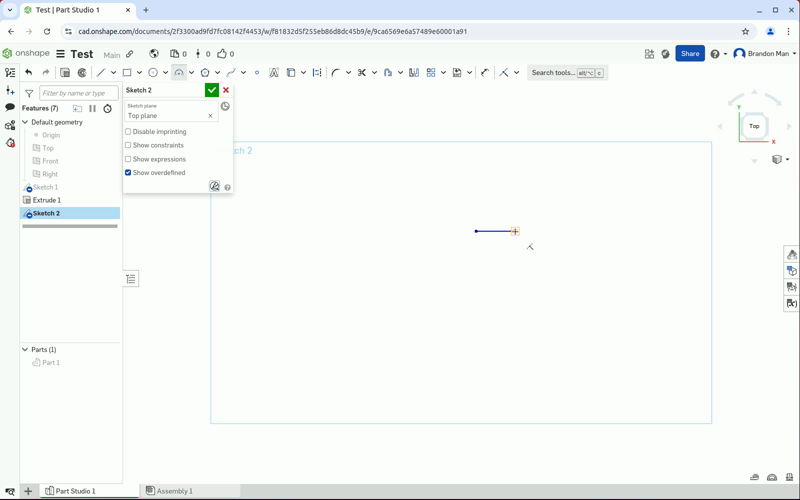
mouse_move(527, 310)
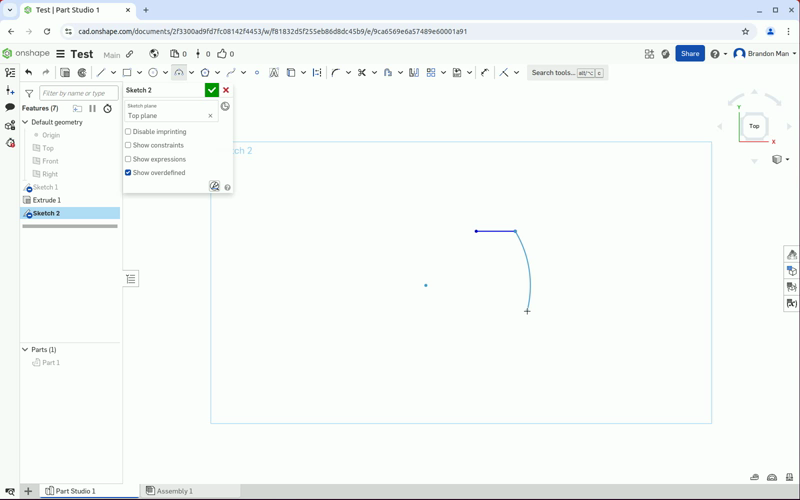
click(527, 310)
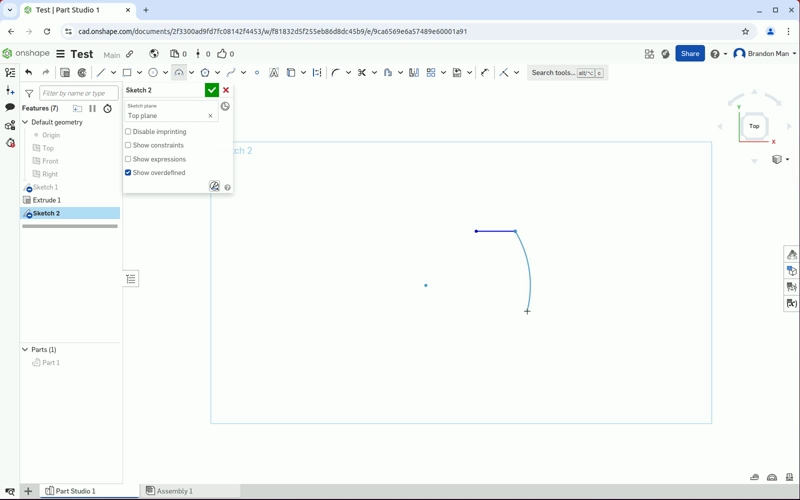
mouse_move(530, 269)
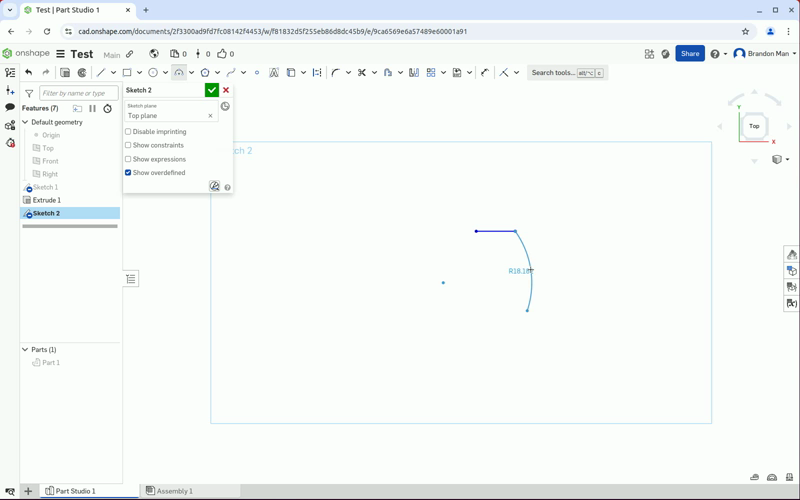
click(530, 269)
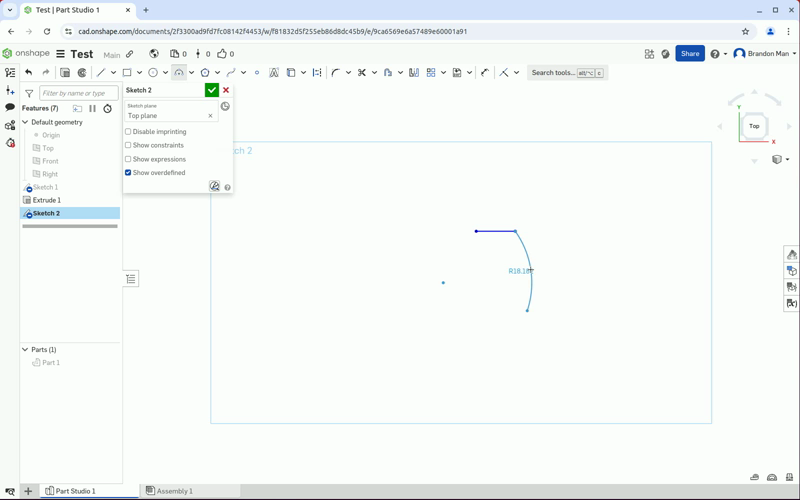
key_up(shift)
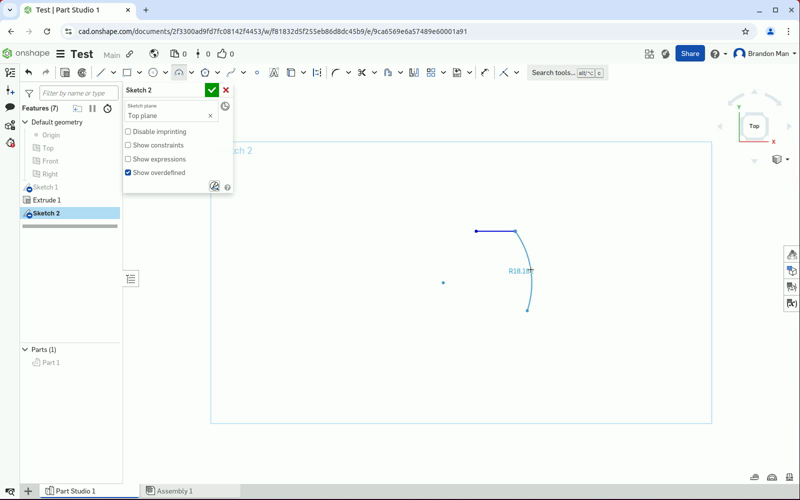
key(esc)
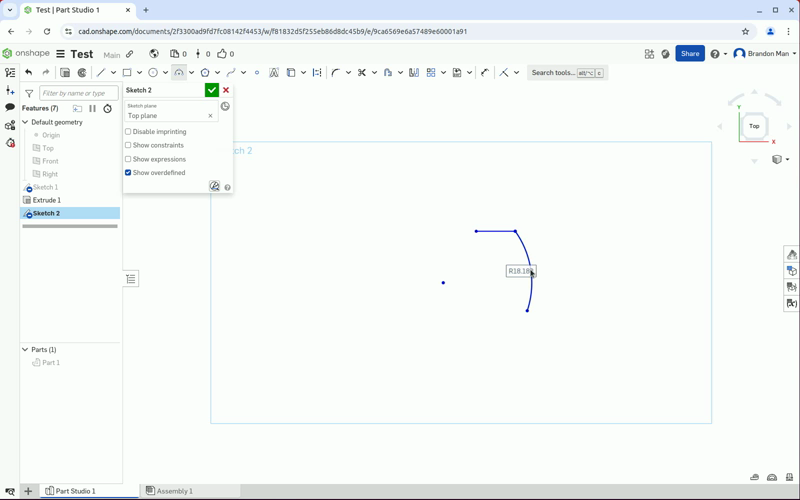
key(l)
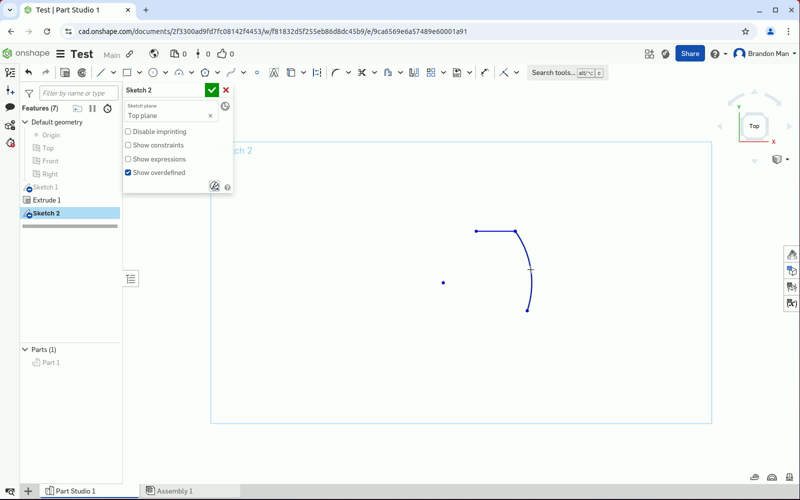
mouse_move(527, 310)
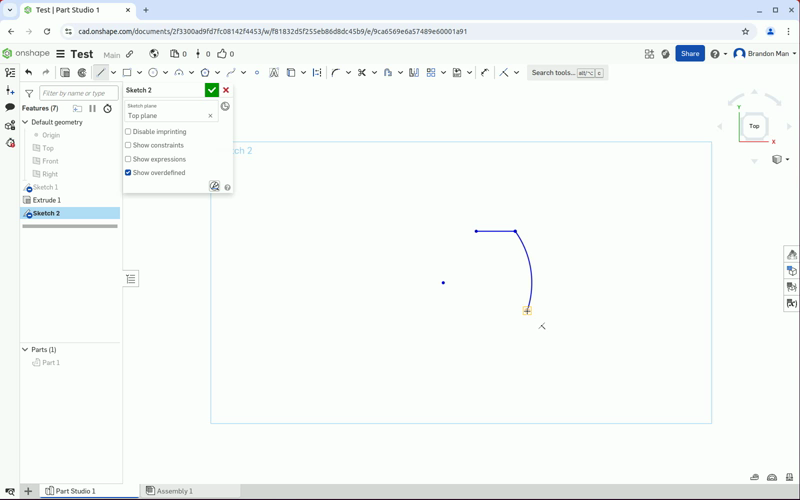
click(527, 310)
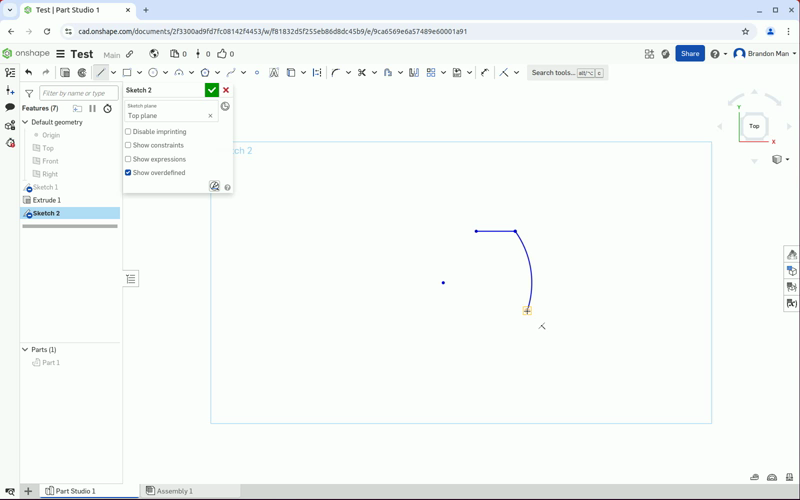
key_down(shift)
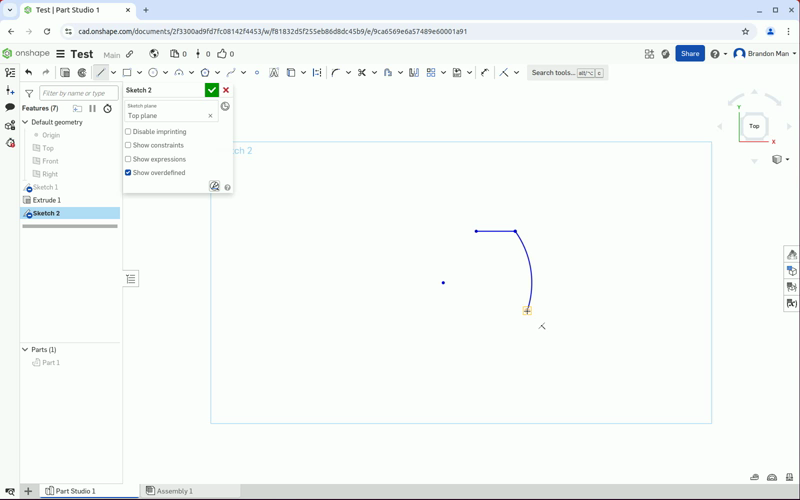
mouse_move(557, 310)
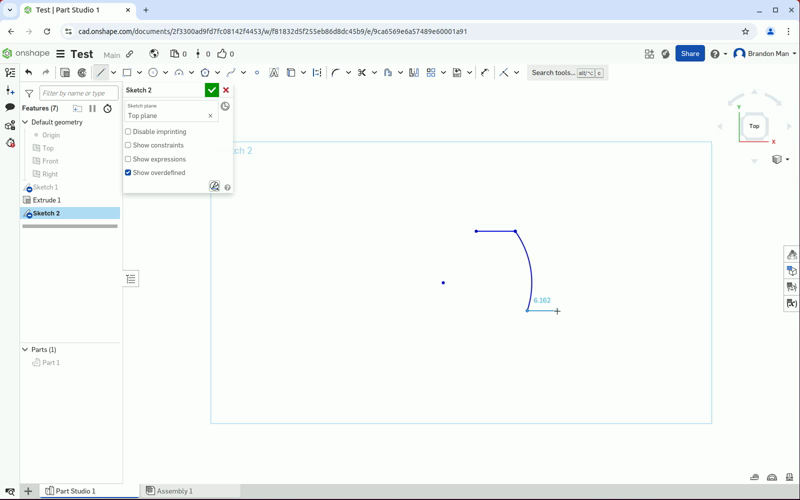
mouse_move(527, 358)
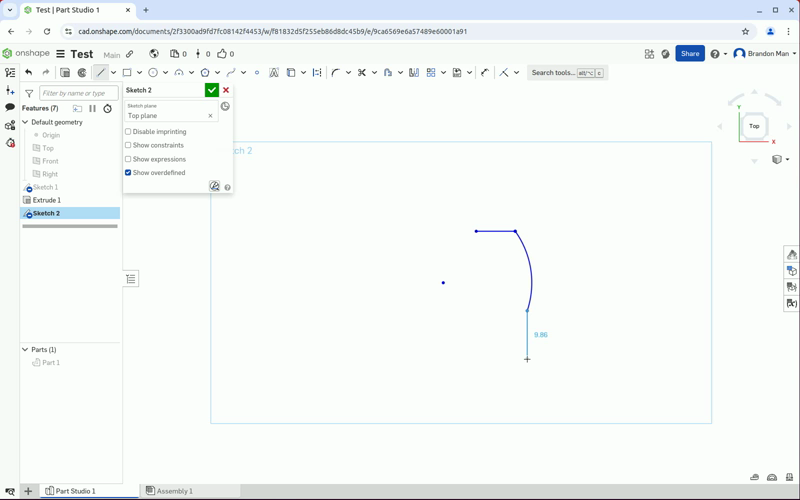
click(527, 358)
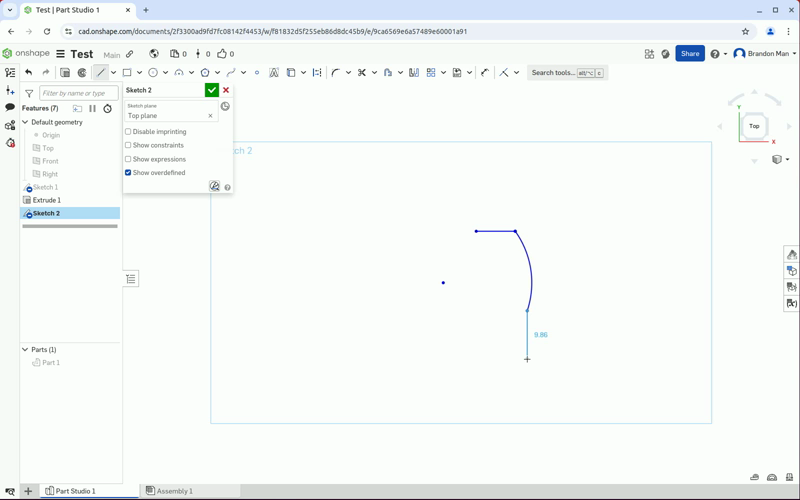
key_up(shift)
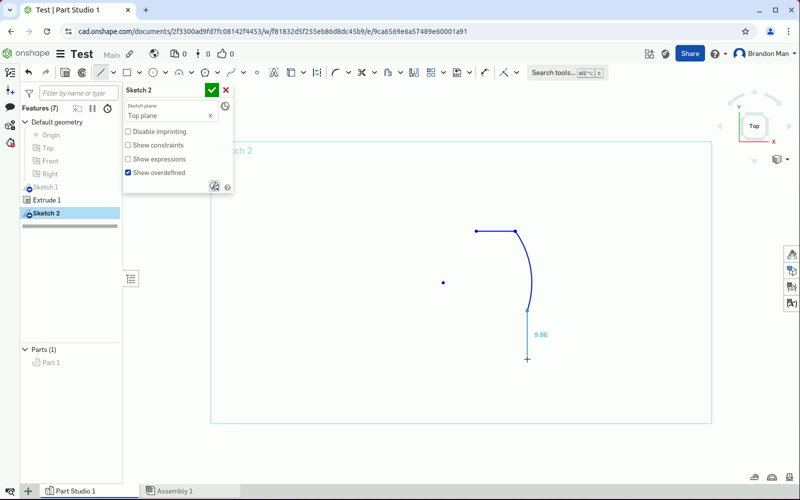
key(esc)
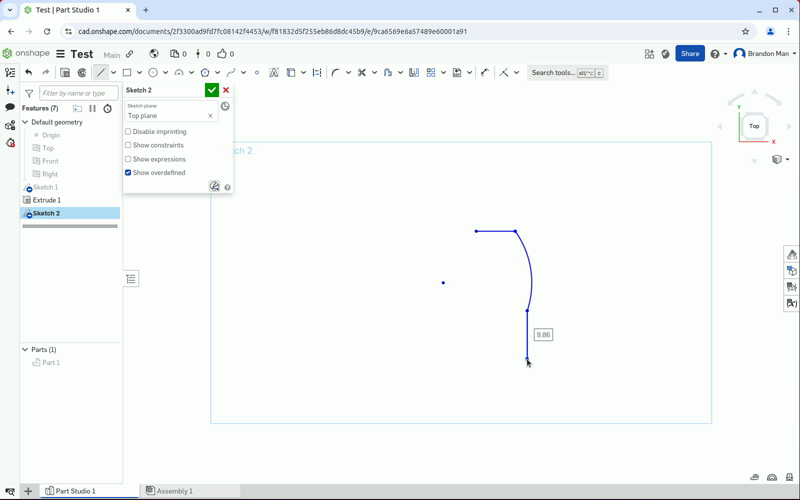
key(a)
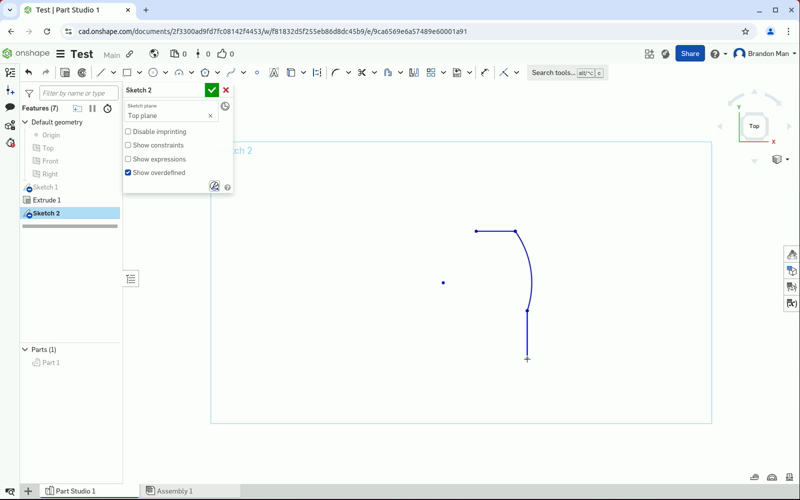
mouse_move(527, 358)
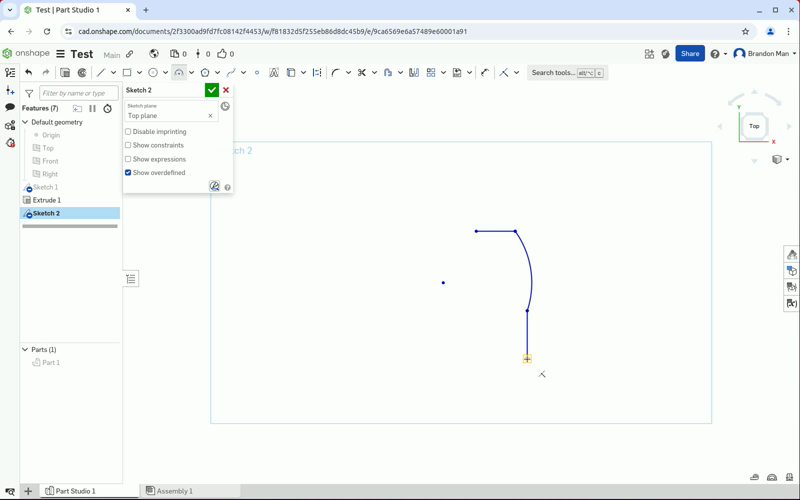
click(527, 358)
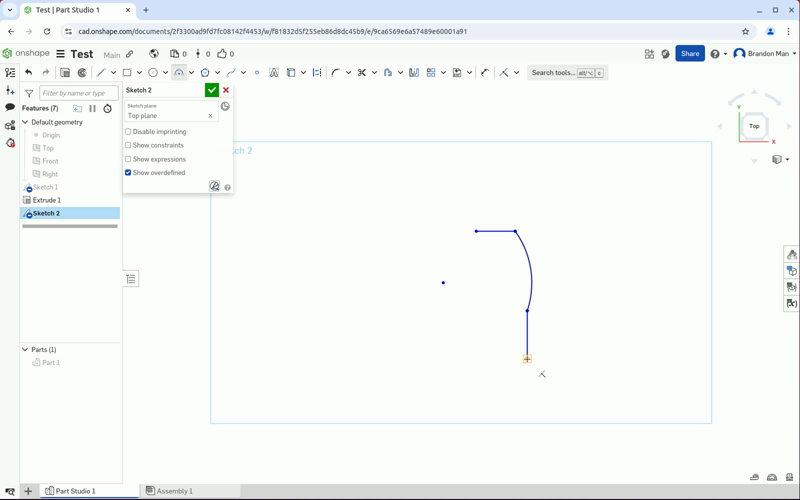
key_down(shift)
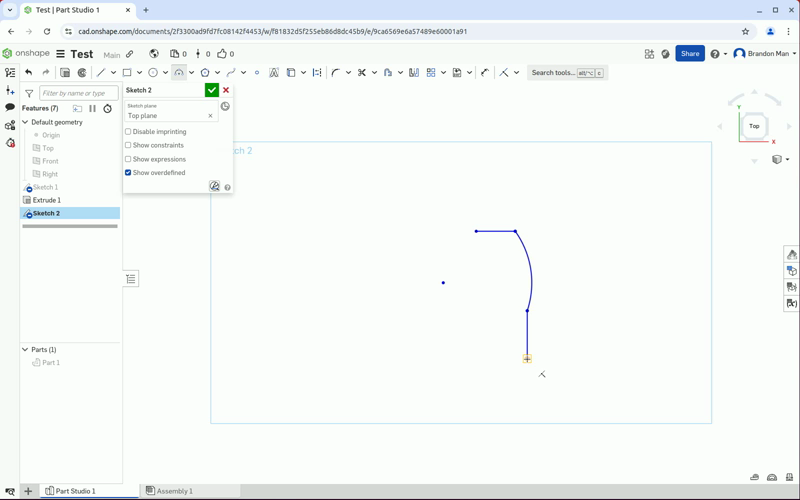
mouse_move(527, 205)
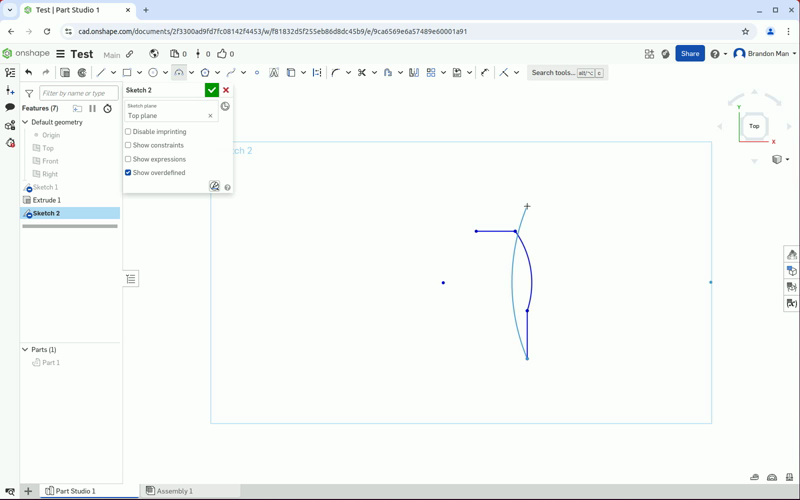
click(527, 205)
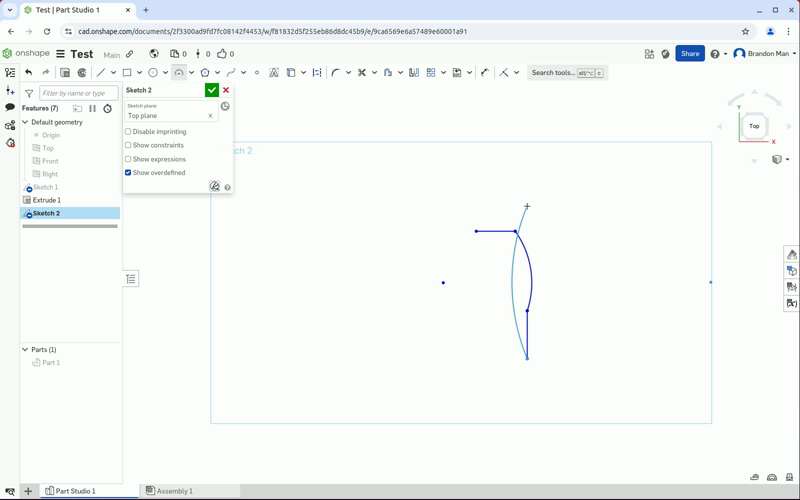
mouse_move(557, 282)
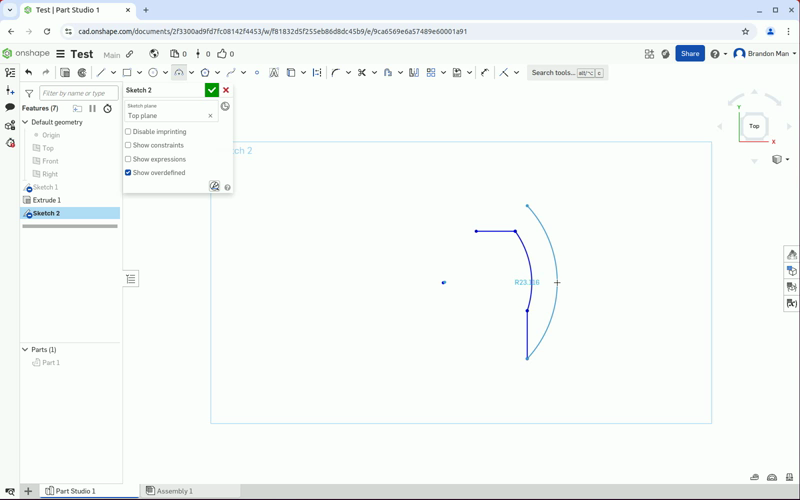
click(557, 282)
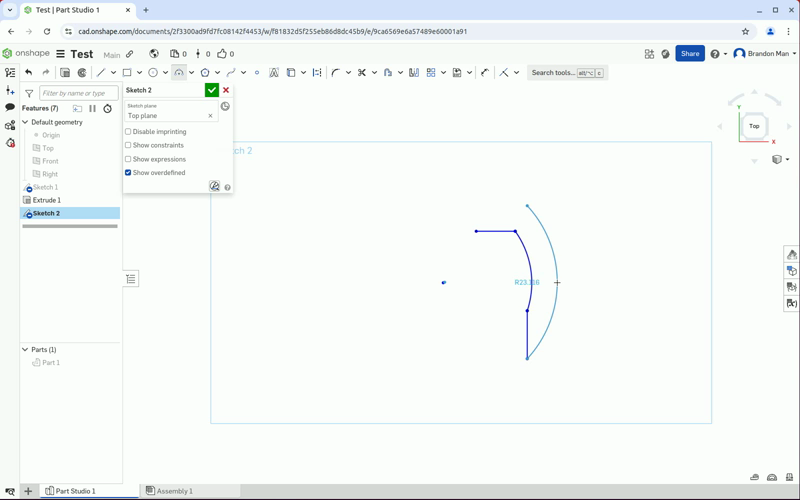
key_up(shift)
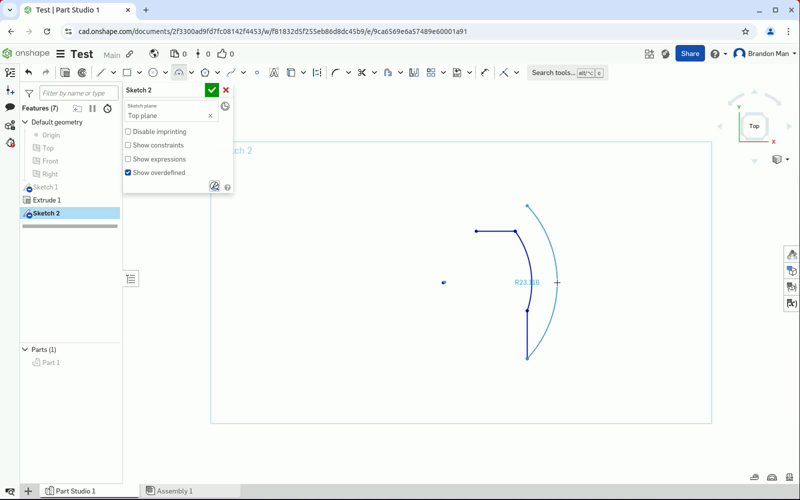
key(esc)
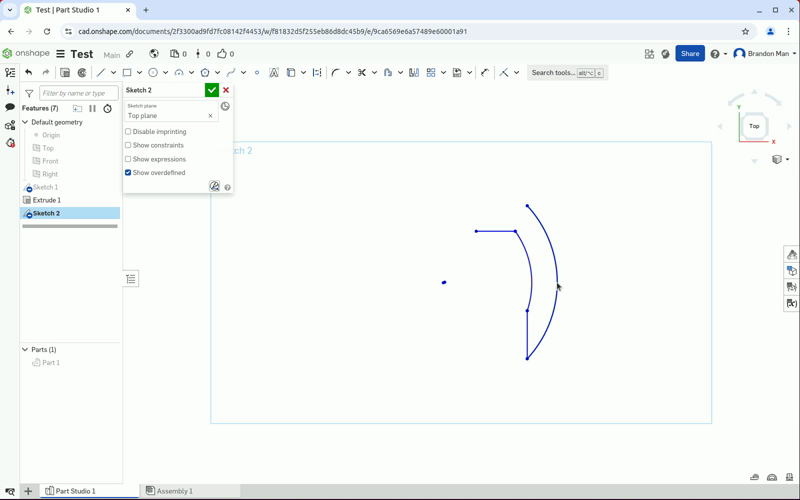
key(l)
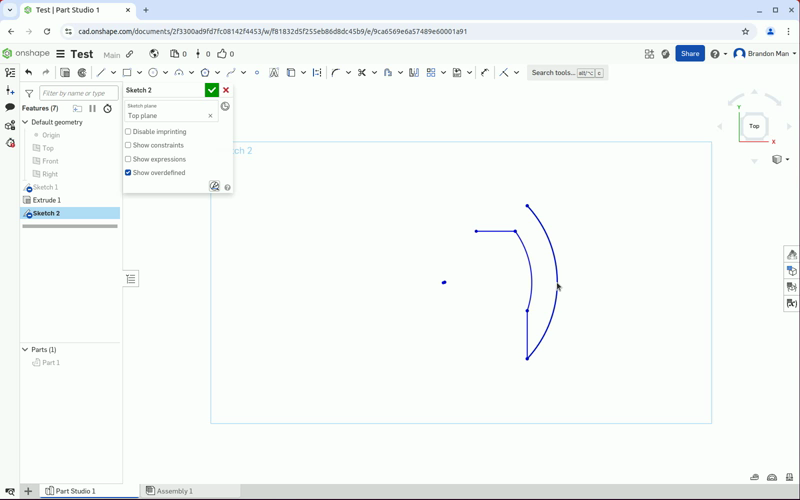
mouse_move(527, 205)
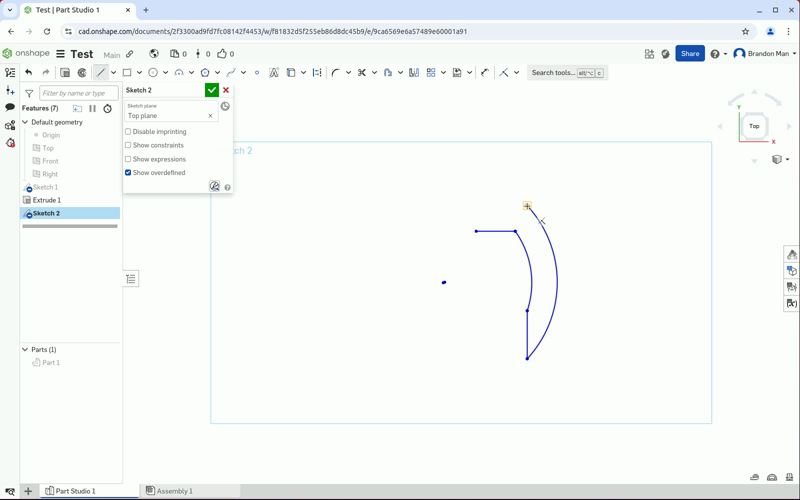
click(527, 205)
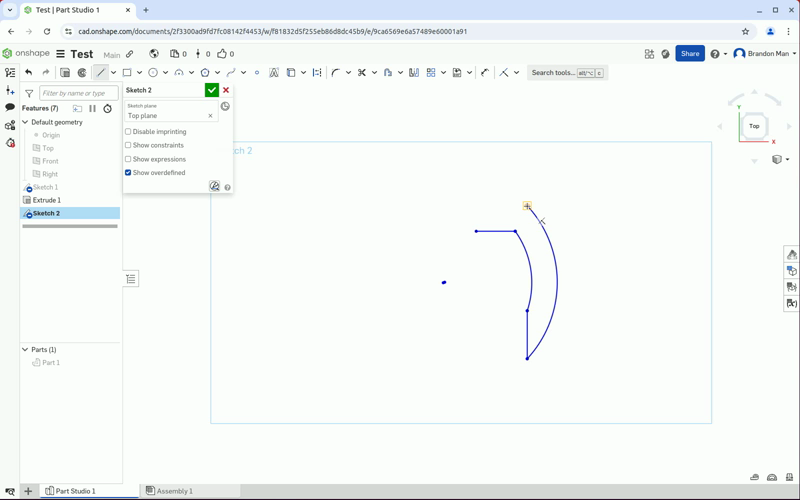
key_down(shift)
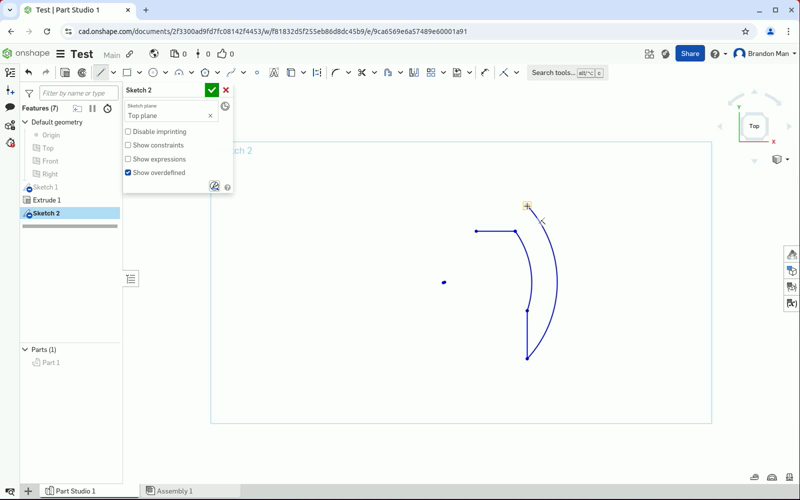
mouse_move(557, 205)
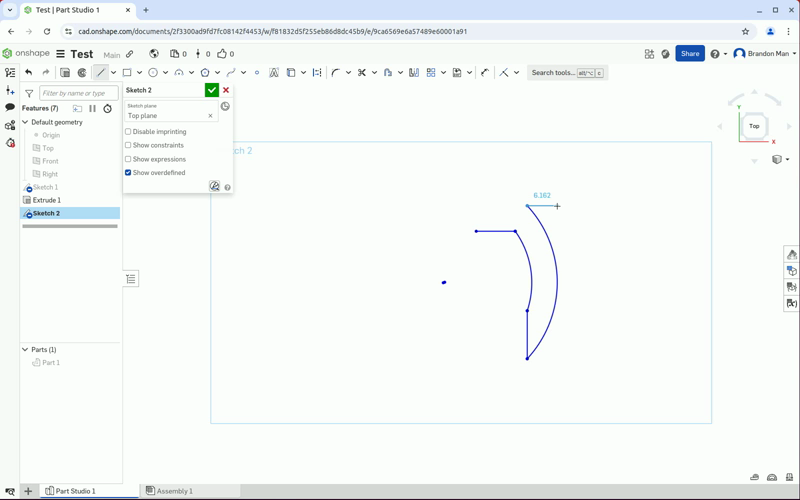
mouse_move(476, 205)
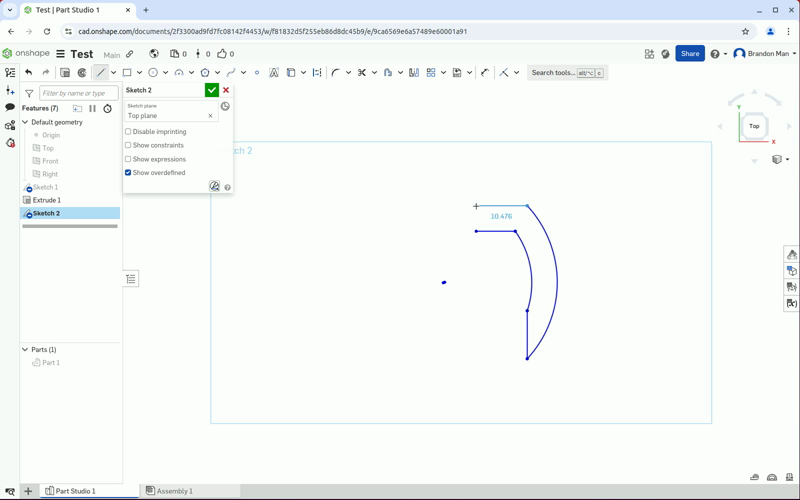
click(476, 205)
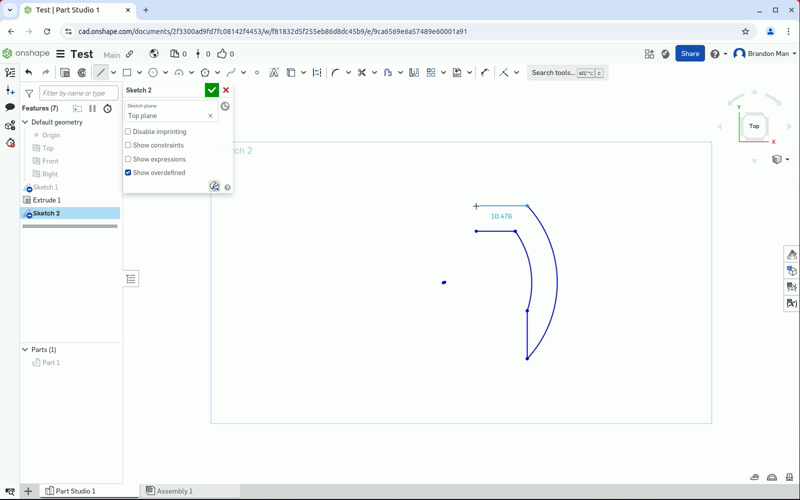
key_up(shift)
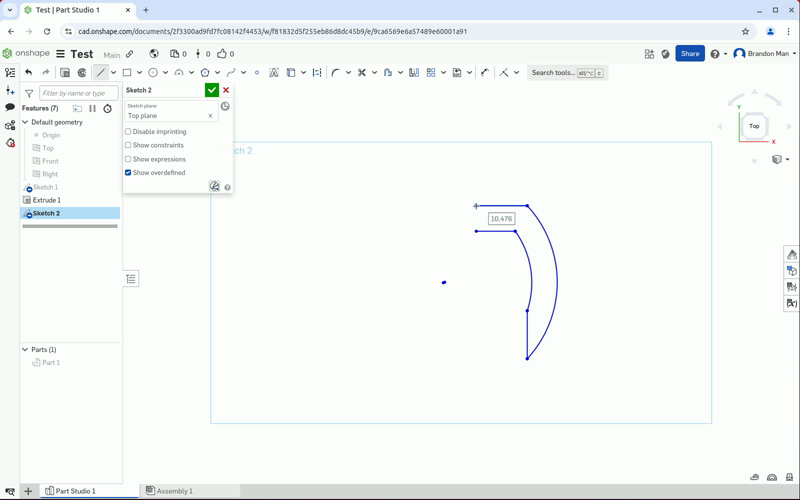
mouse_move(506, 205)
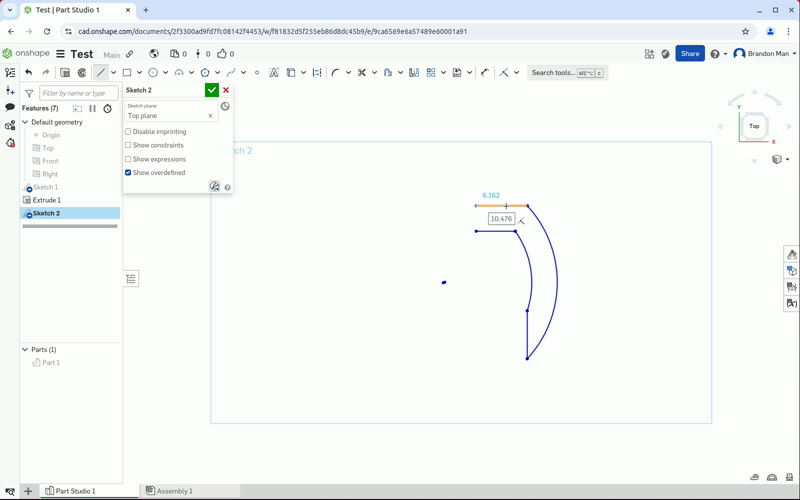
key_down(shift)
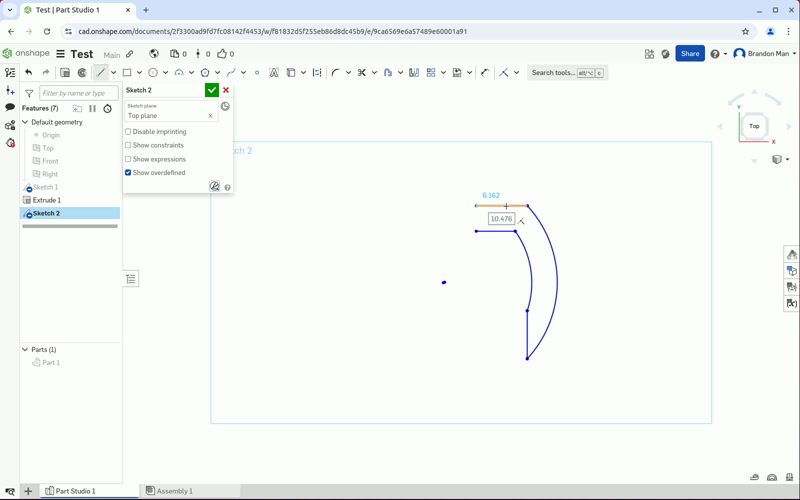
mouse_move(476, 231)
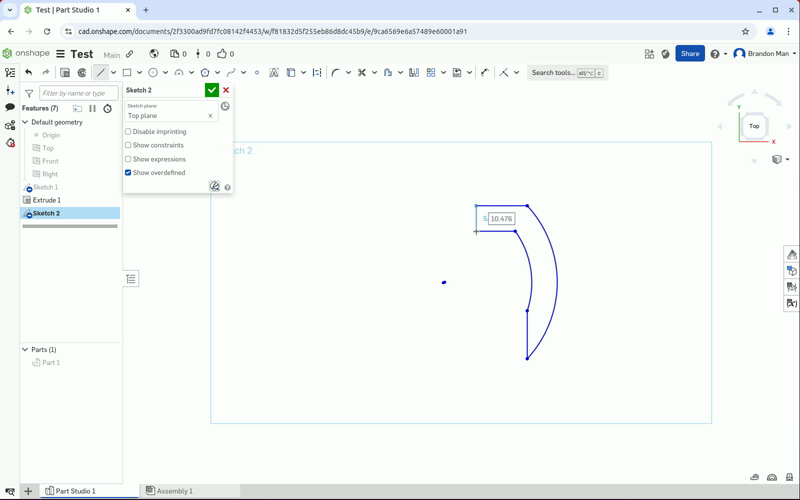
key_up(shift)
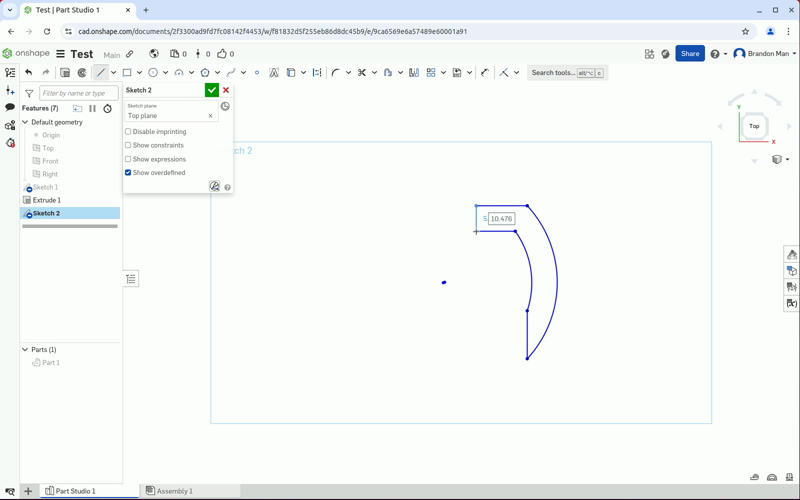
click(476, 231)
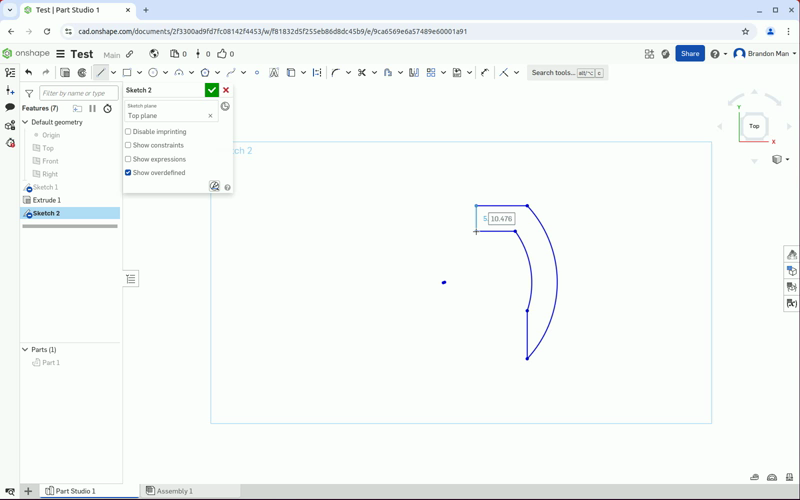
key(esc)
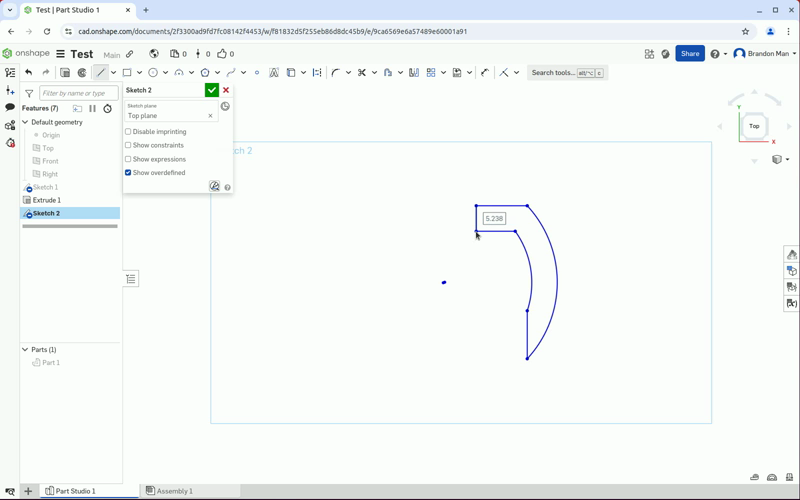
mouse_move(537, 322)
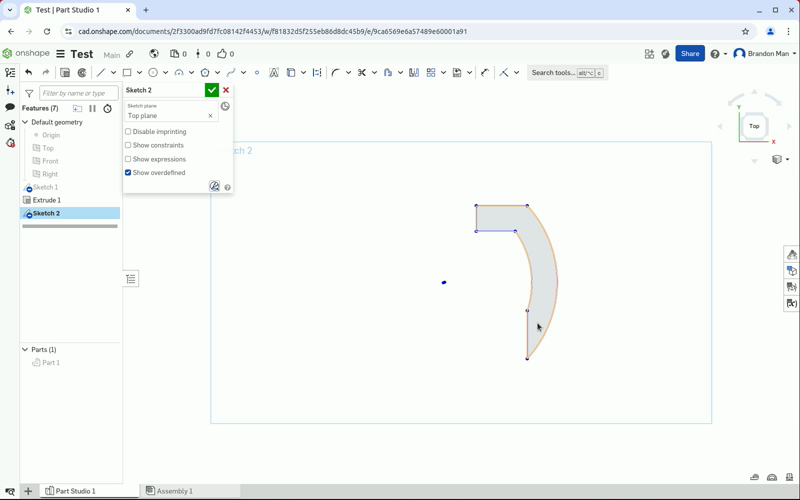
click(537, 322)
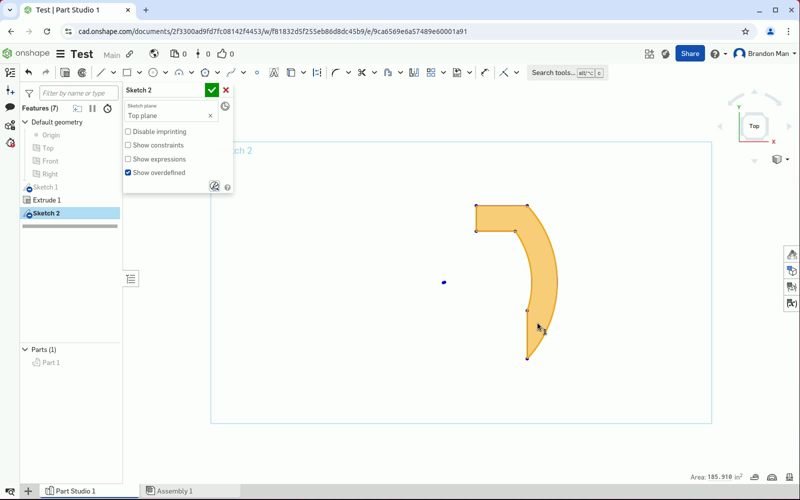
mouse_move(73, 352)
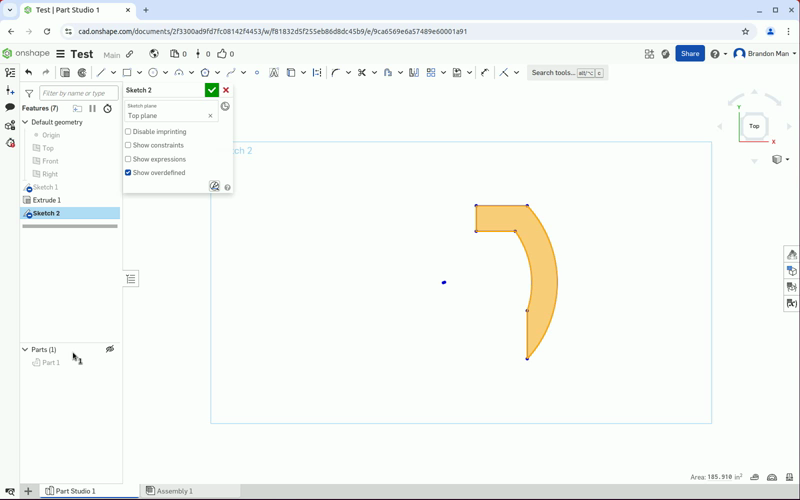
key(shift+y)
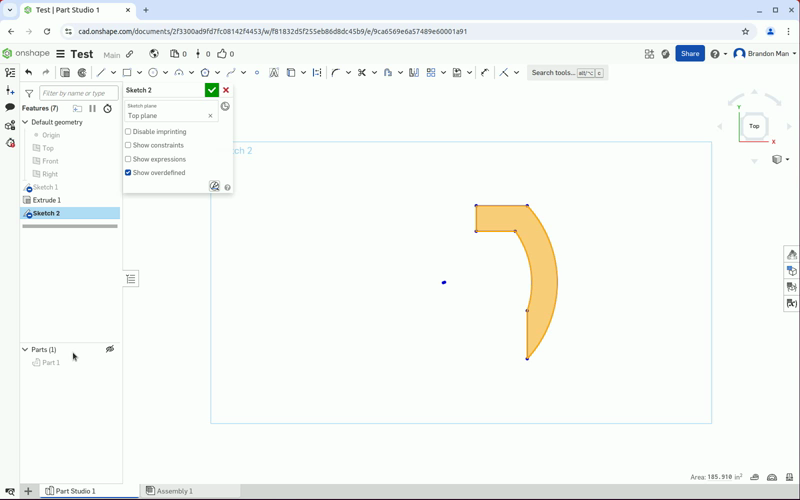
key(shift+e)
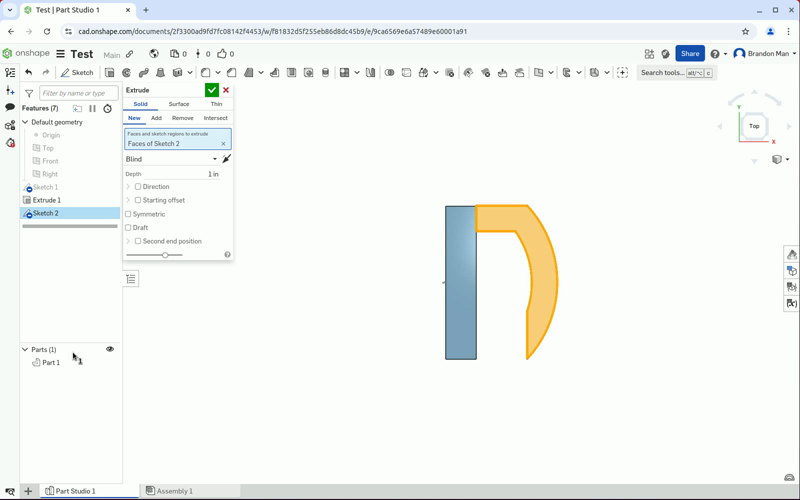
mouse_move(143, 106)
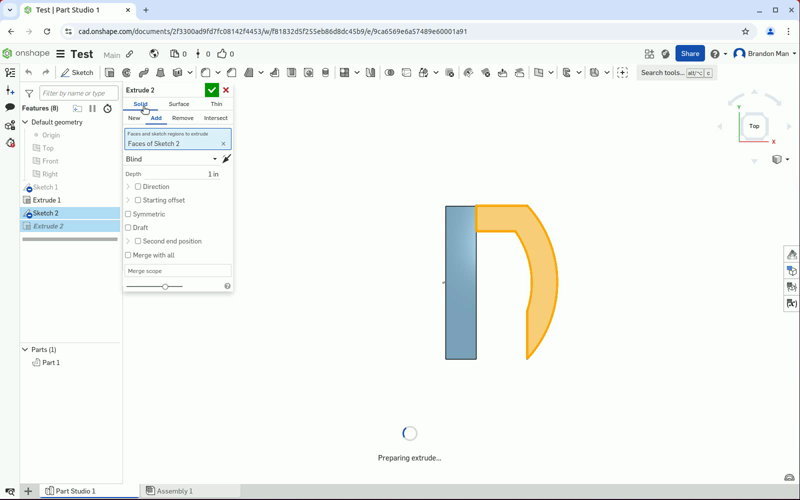
click(143, 106)
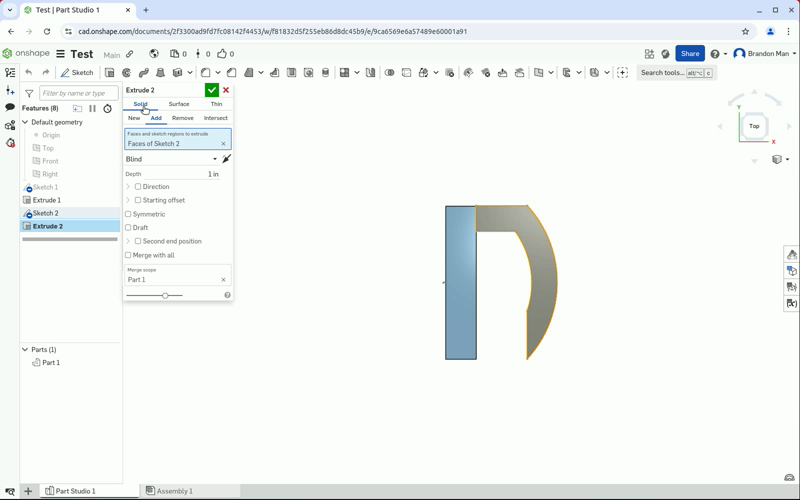
mouse_move(137, 120)
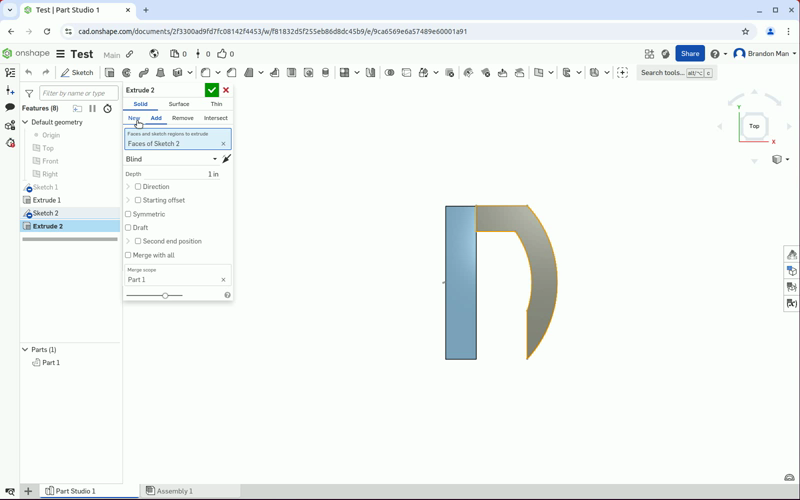
click(137, 120)
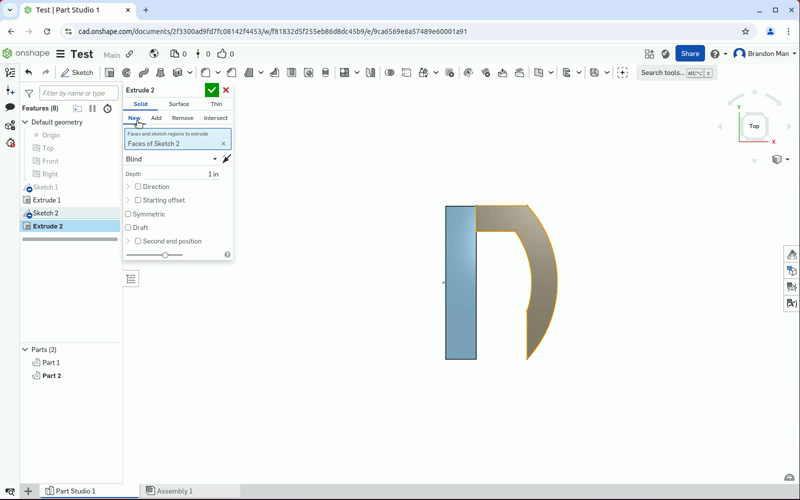
key(tab, 4)
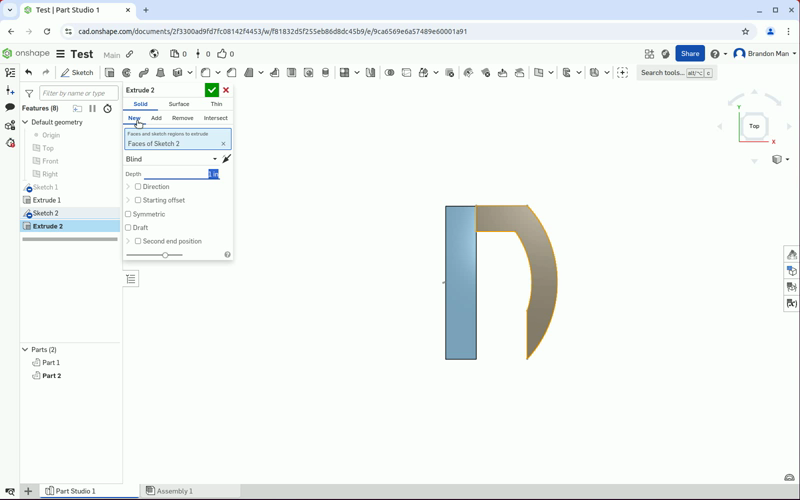
text(23.108)
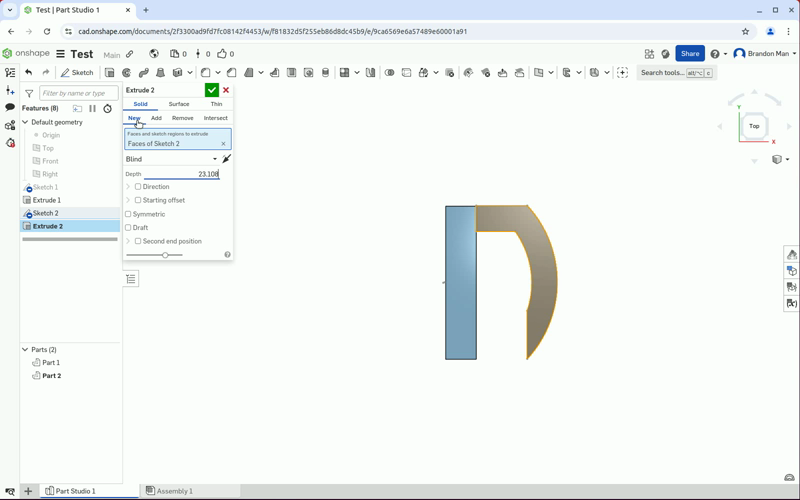
key(enter)
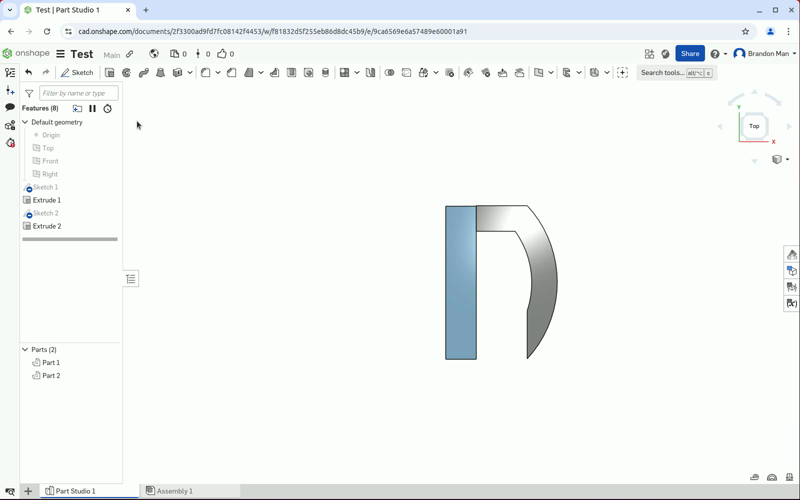
key(shift+h)
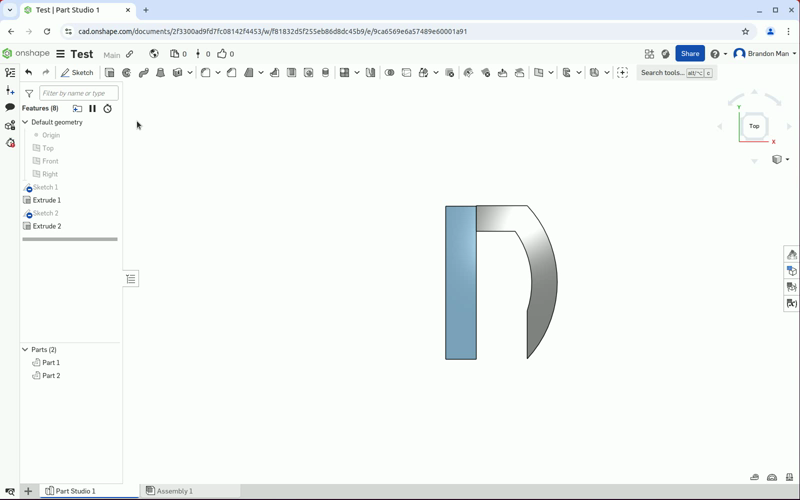
key(shift+h)
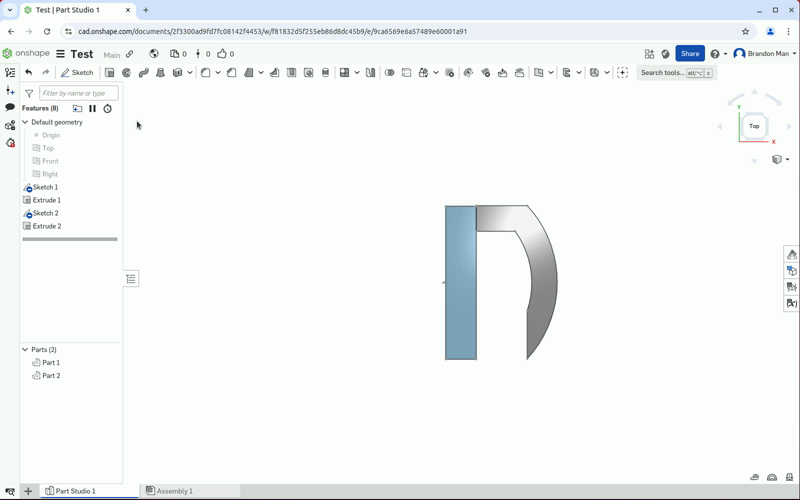
key(shift+7)
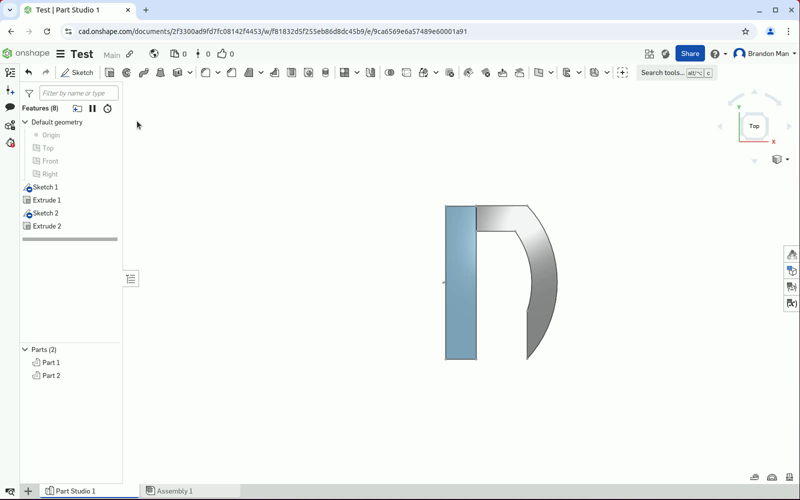
key(up, 3)
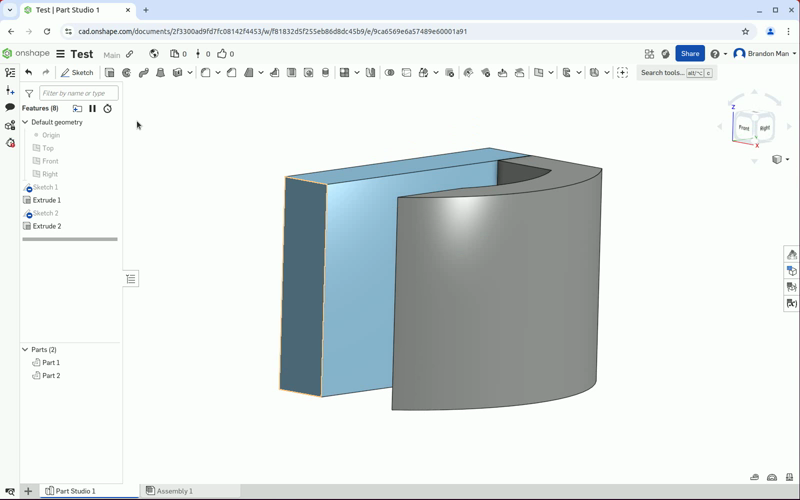
key(left, 3)
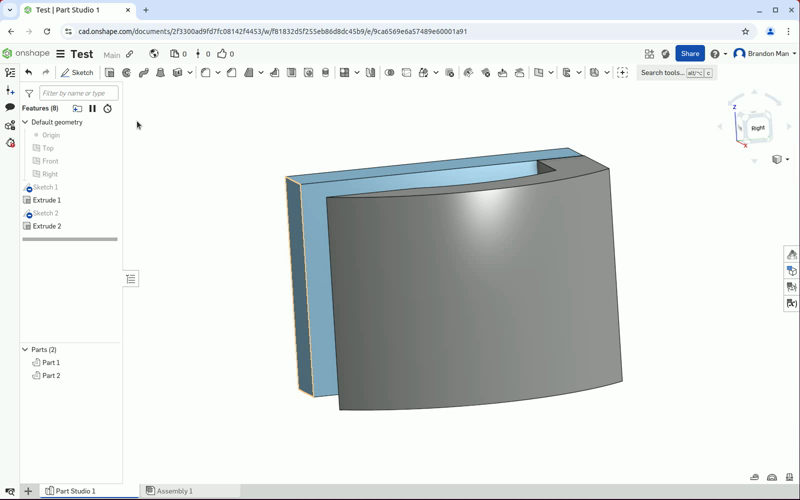
key(right, 3)
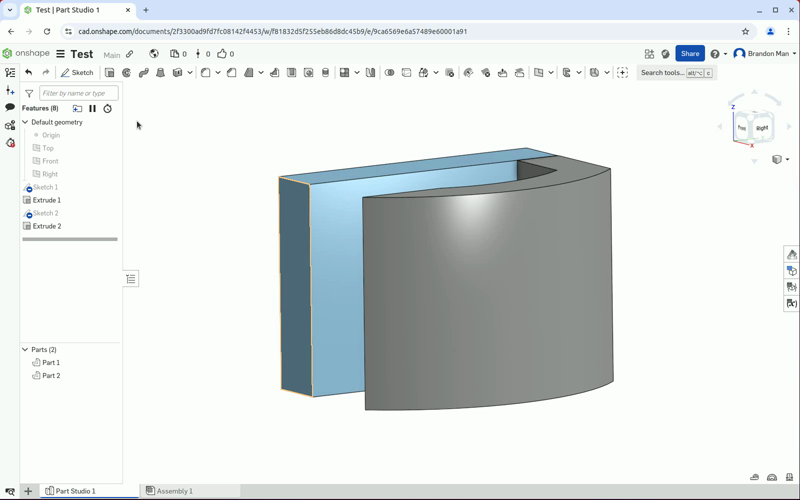
key(down, 3)
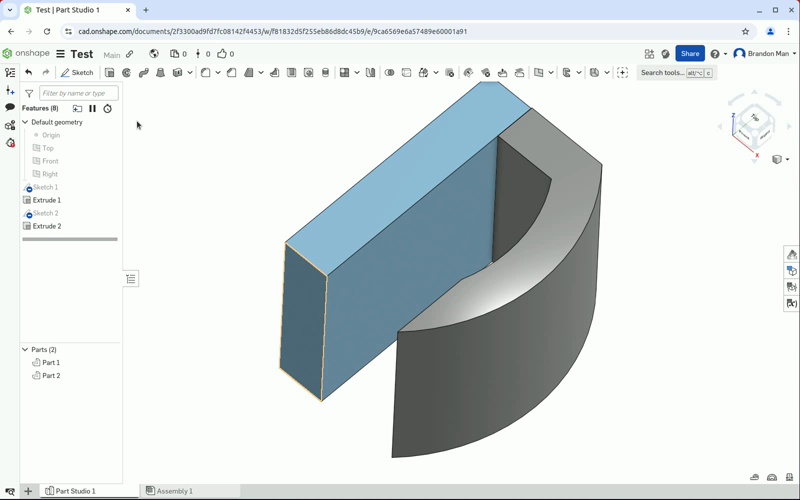
mouse_move(73, 189)
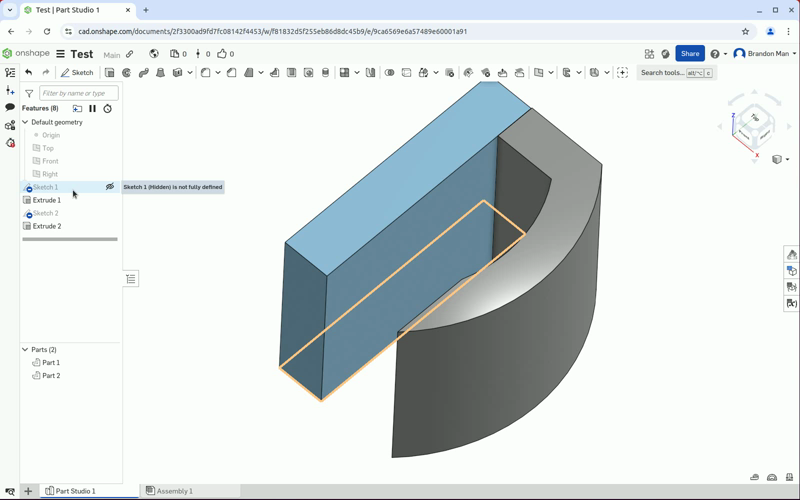
click(73, 189)